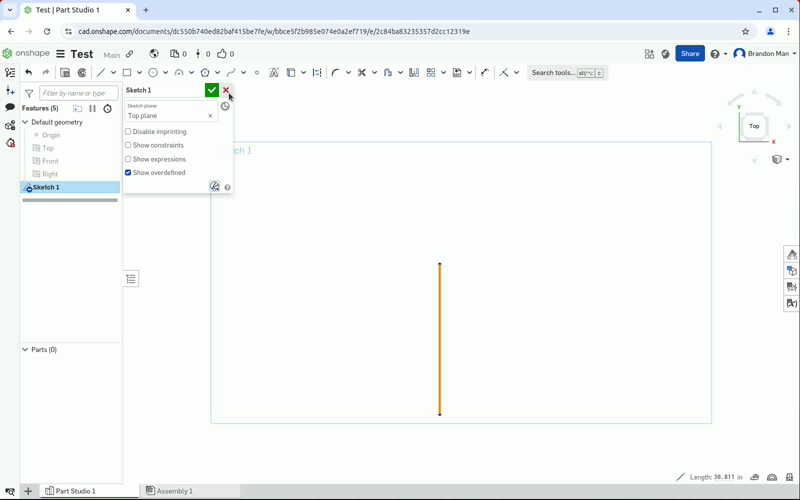
key(shift+h)
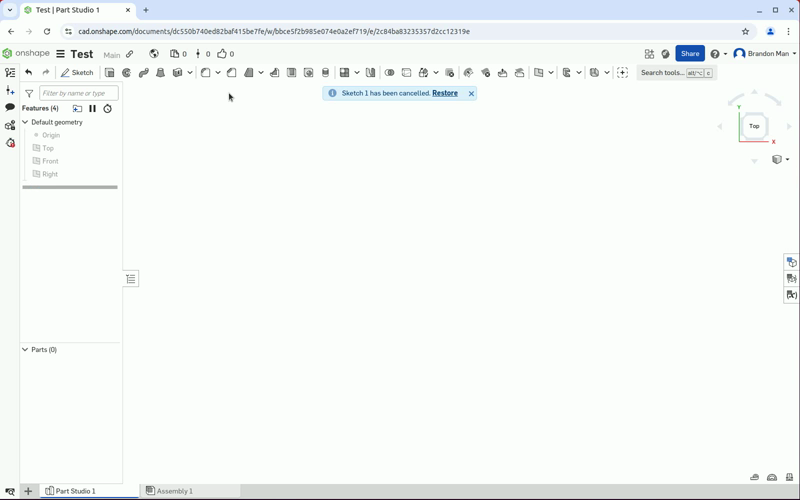
mouse_move(73, 352)
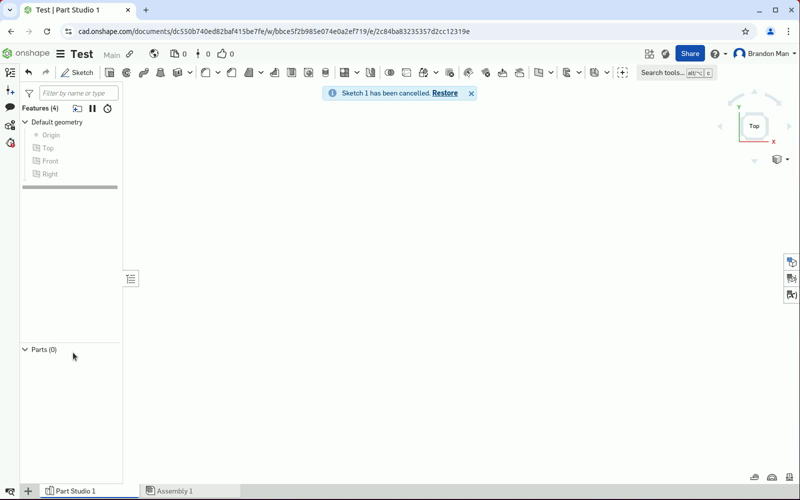
key(y)
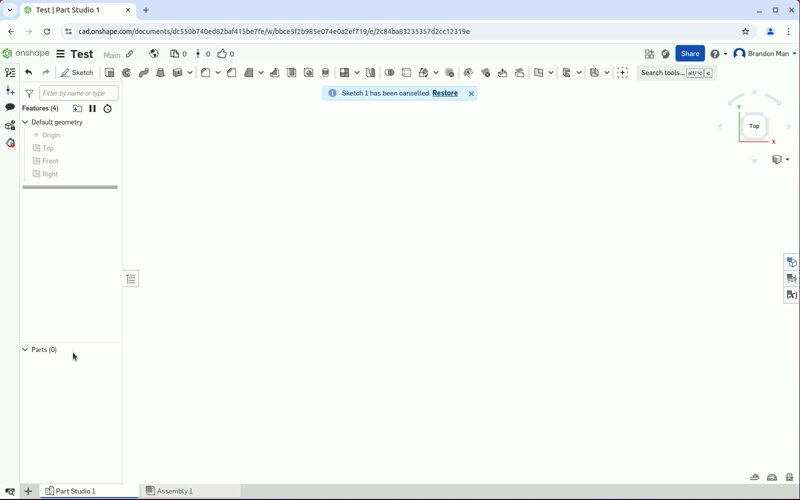
key(shift+p)
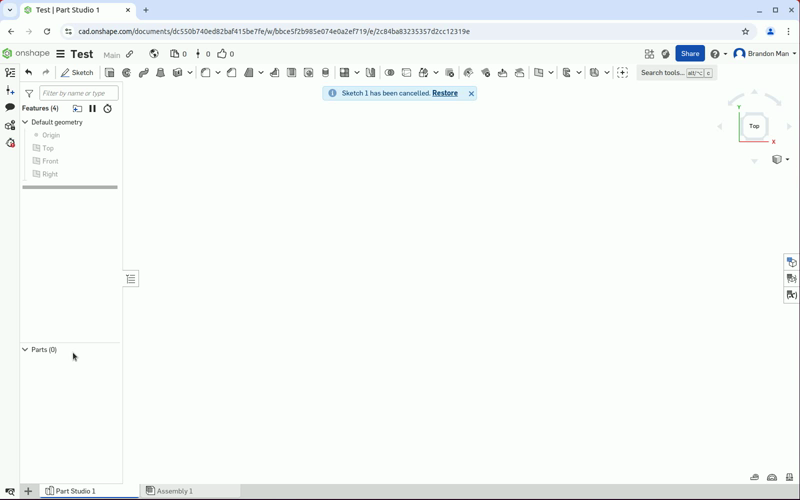
key(space)
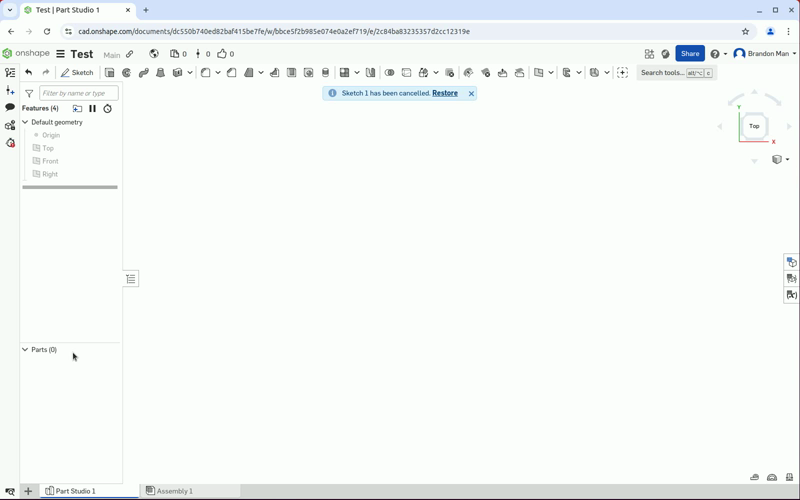
key_down(shift)
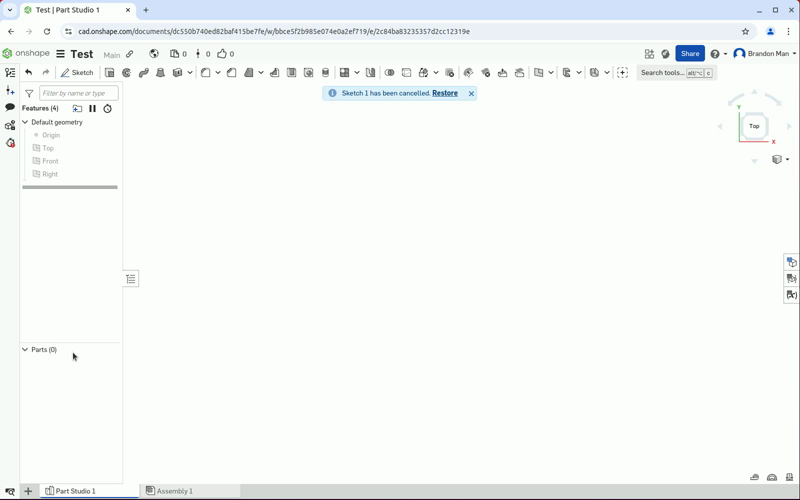
key(up)
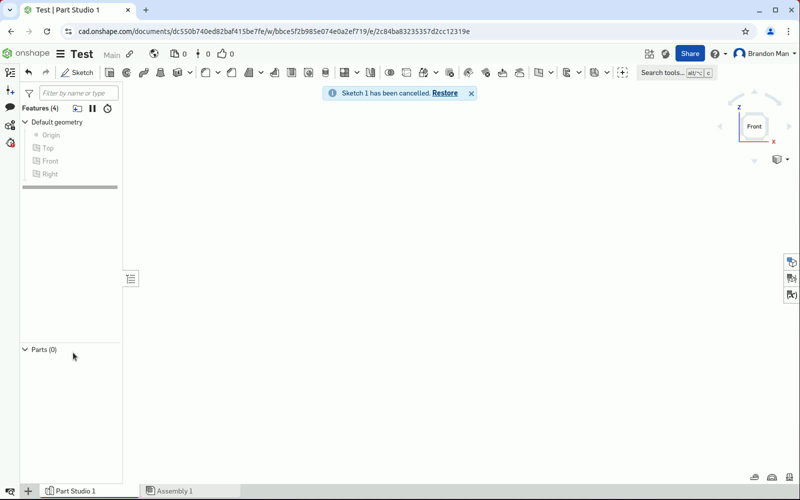
key_up(shift)
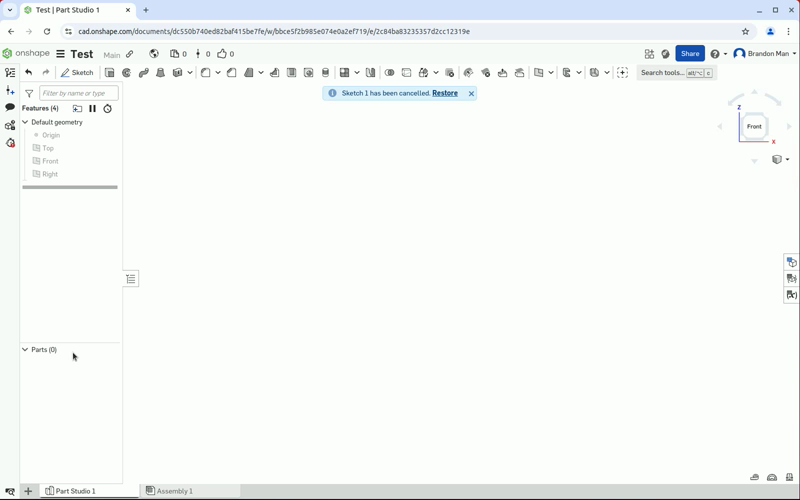
mouse_move(73, 352)
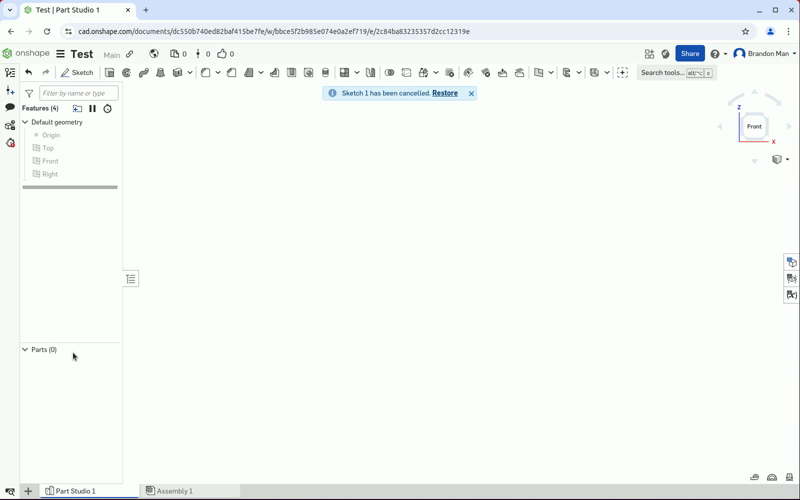
key(shift+y)
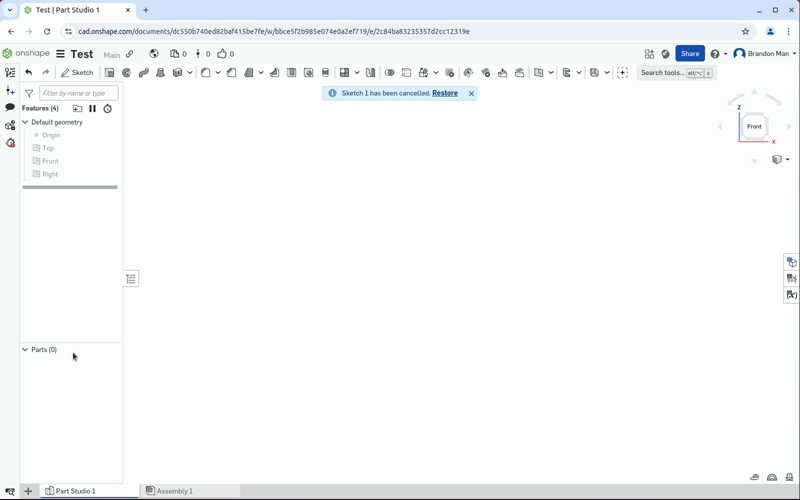
key(shift+s)
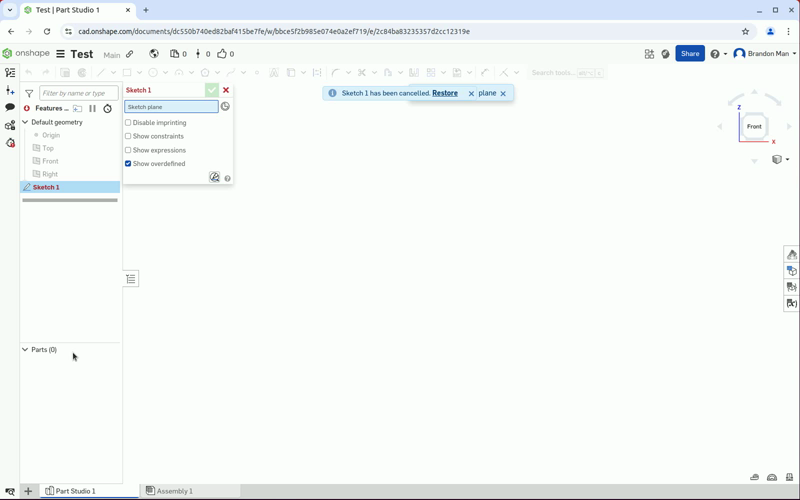
mouse_move(73, 163)
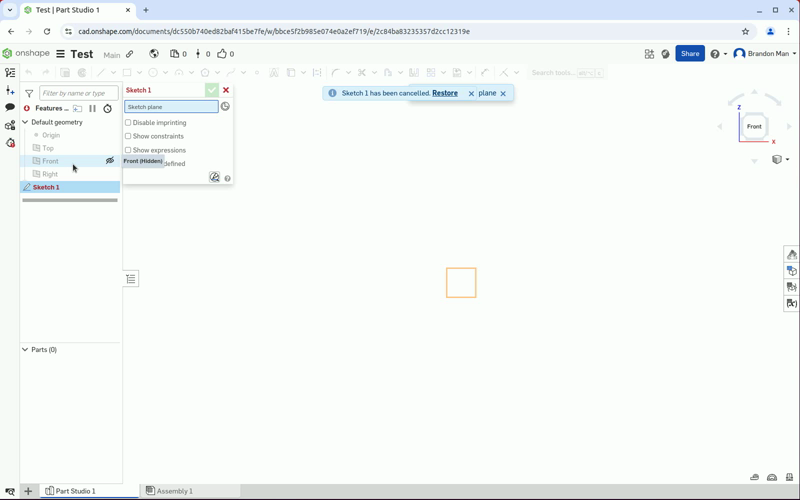
click(73, 163)
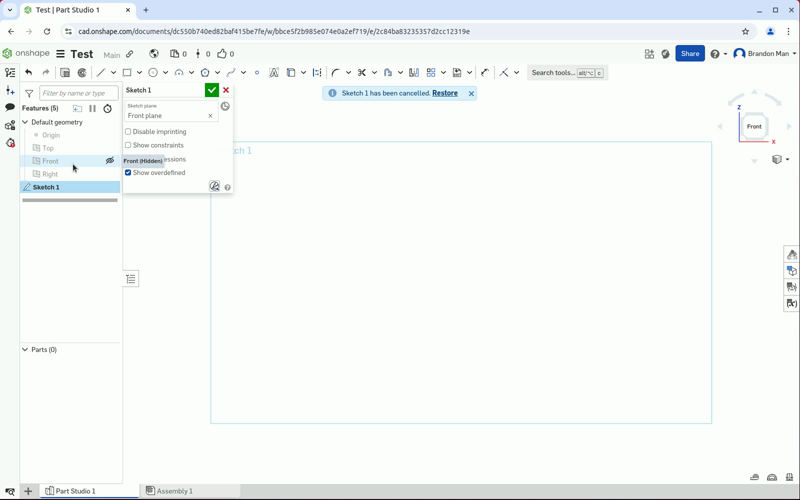
mouse_move(73, 352)
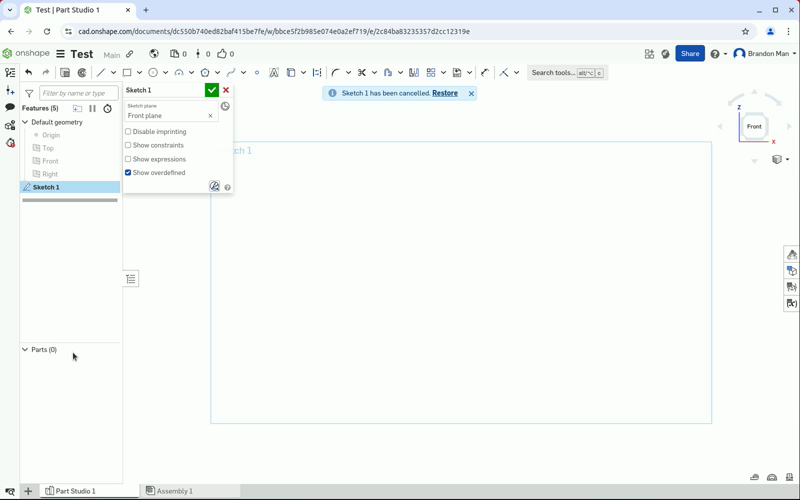
key(y)
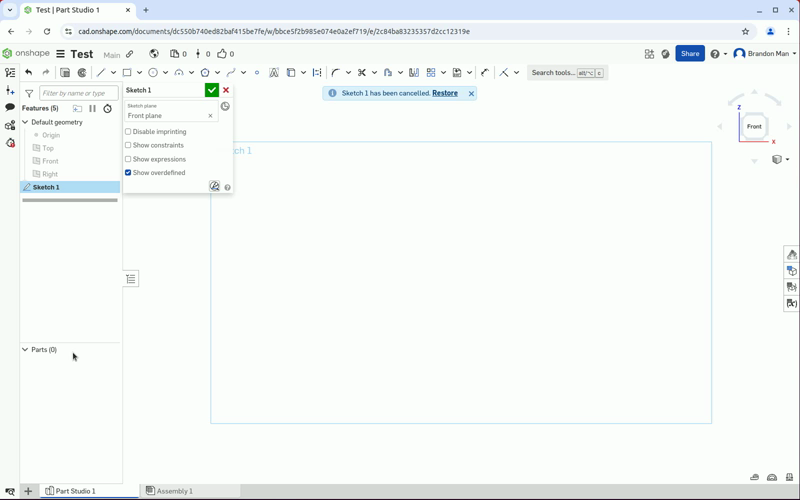
key(c)
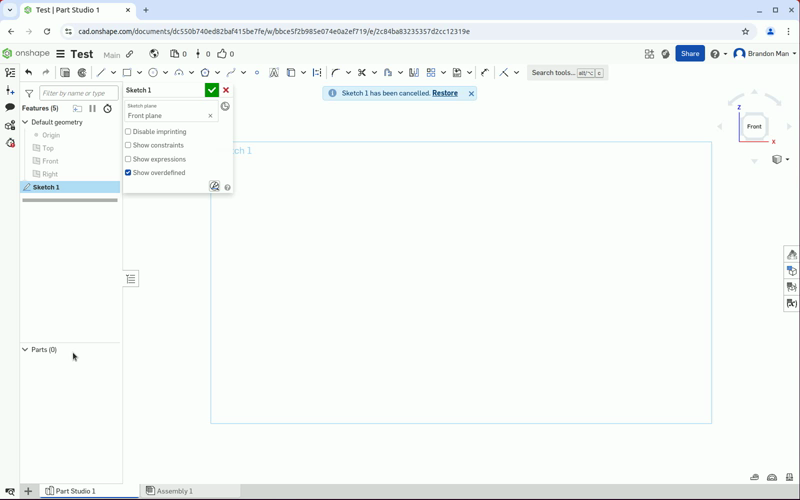
key_down(shift)
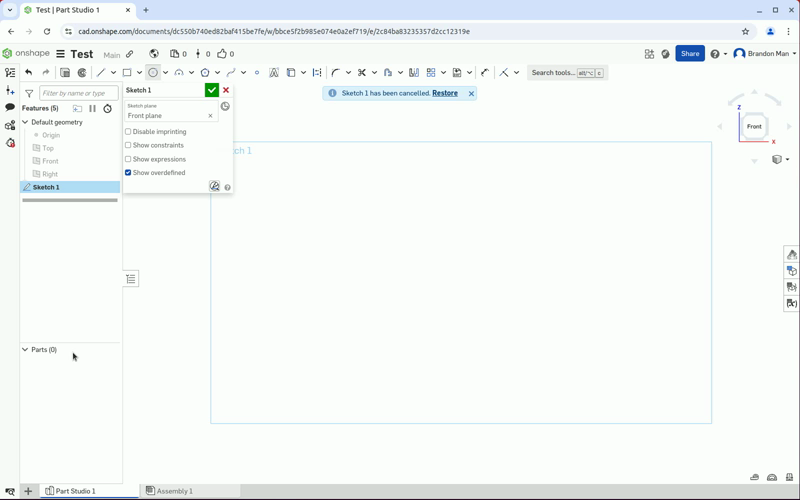
mouse_move(461, 174)
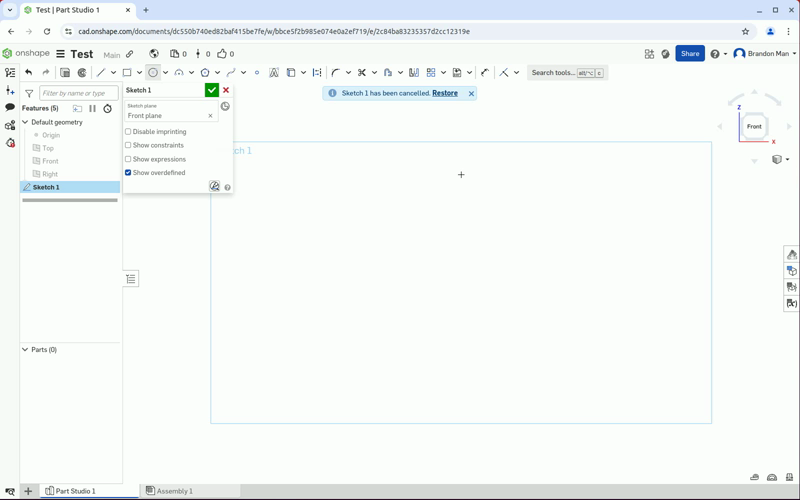
click(461, 174)
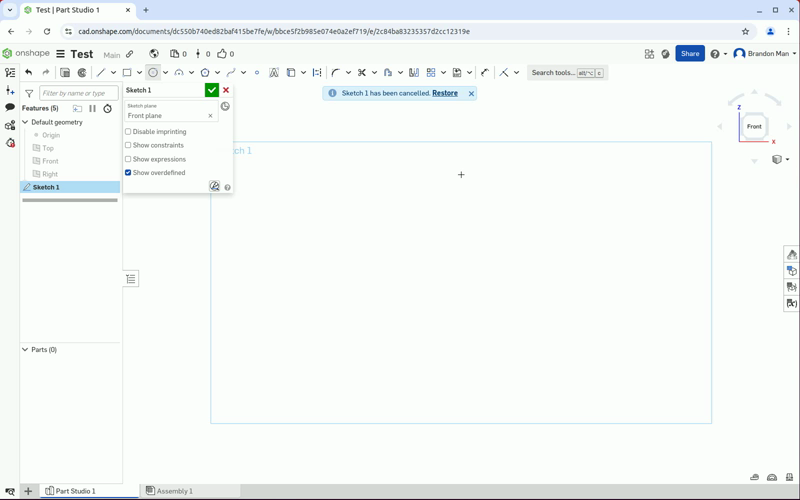
key_up(shift)
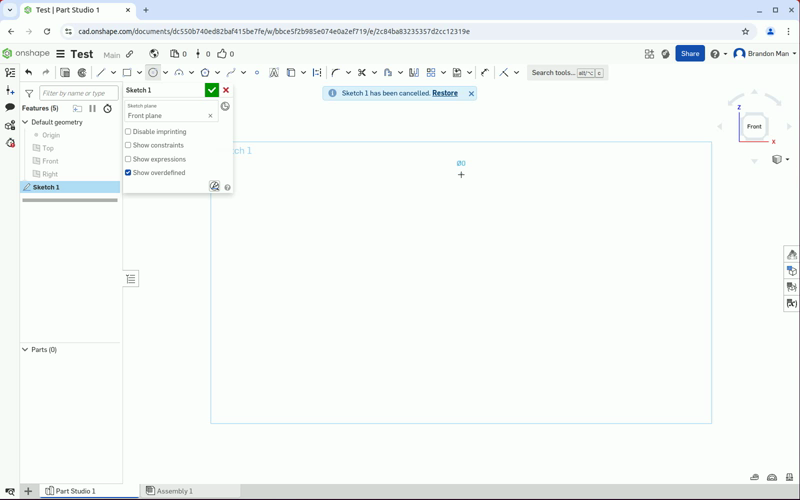
mouse_move(463, 174)
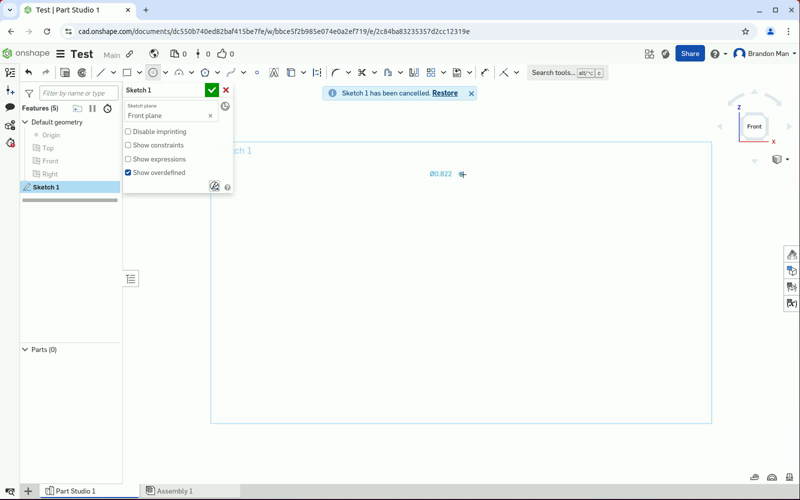
scroll(6)
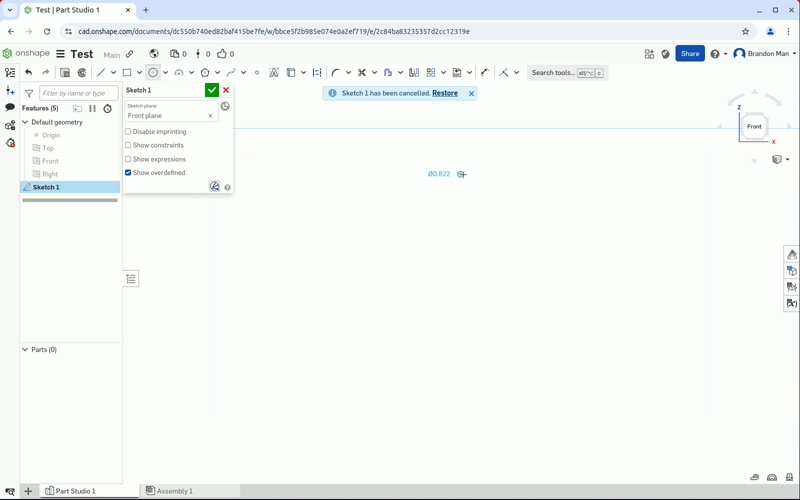
scroll(6)
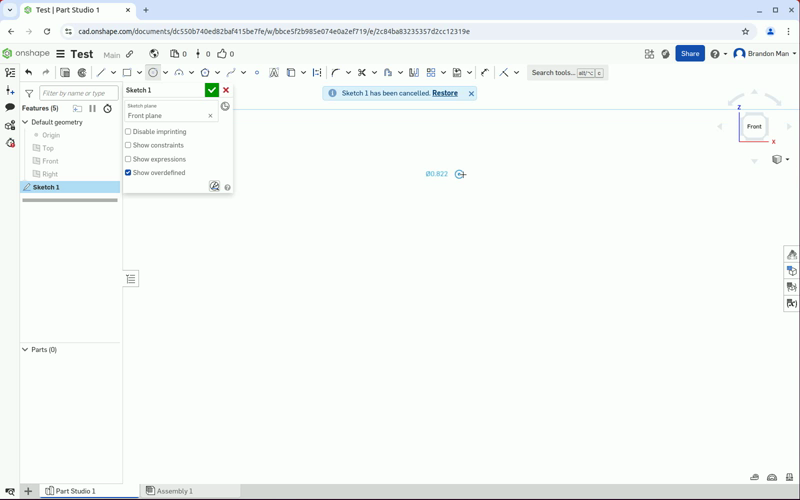
scroll(6)
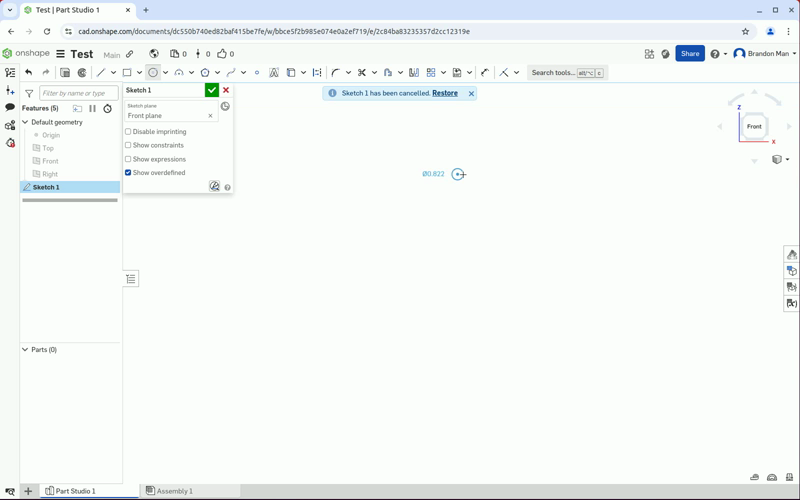
scroll(6)
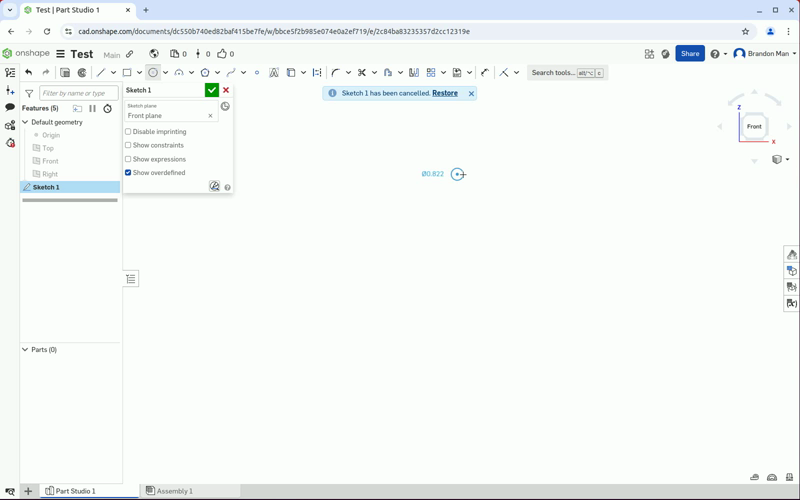
scroll(6)
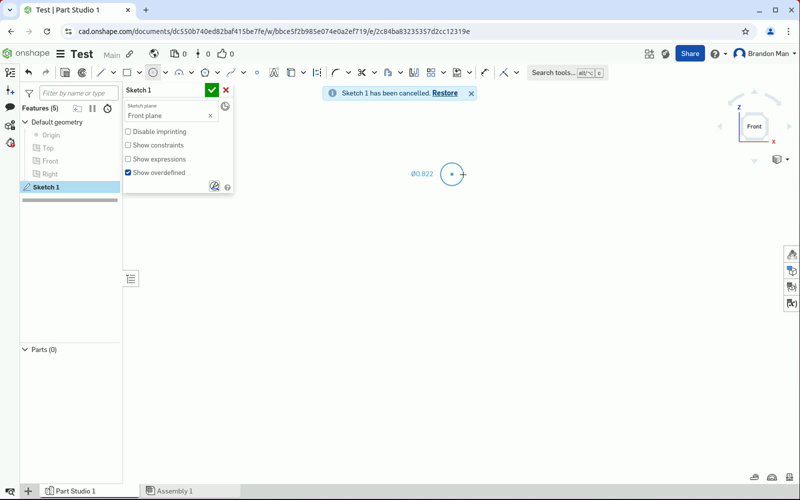
scroll(6)
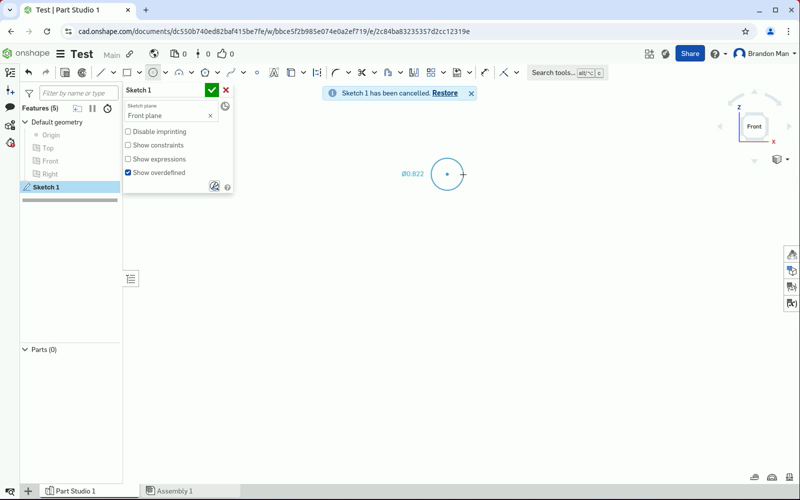
scroll(6)
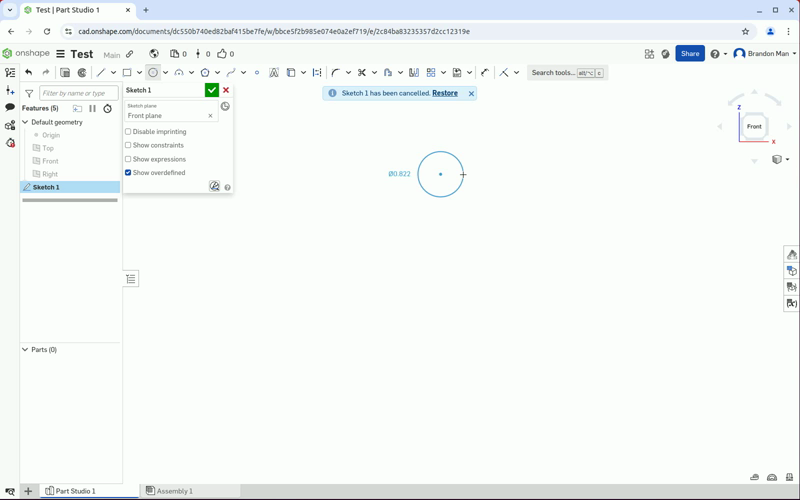
click(463, 174)
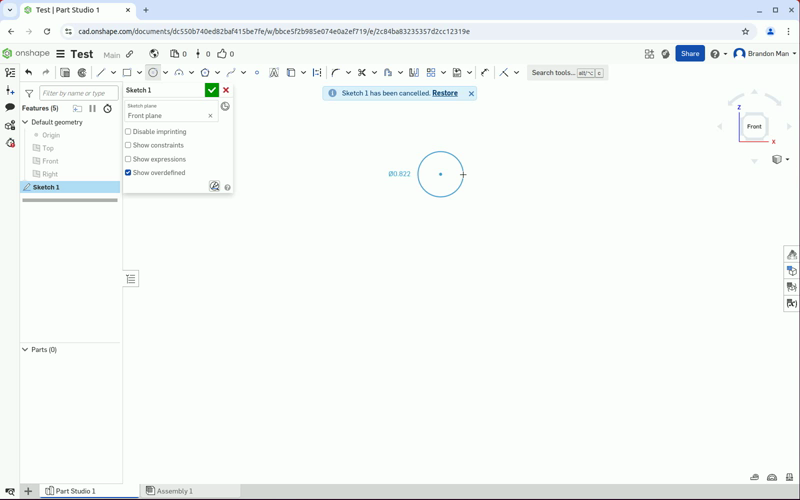
scroll(-6)
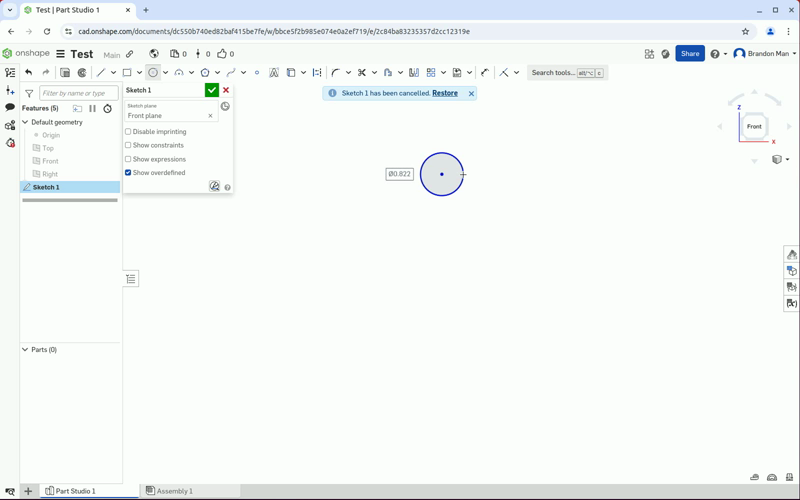
scroll(-6)
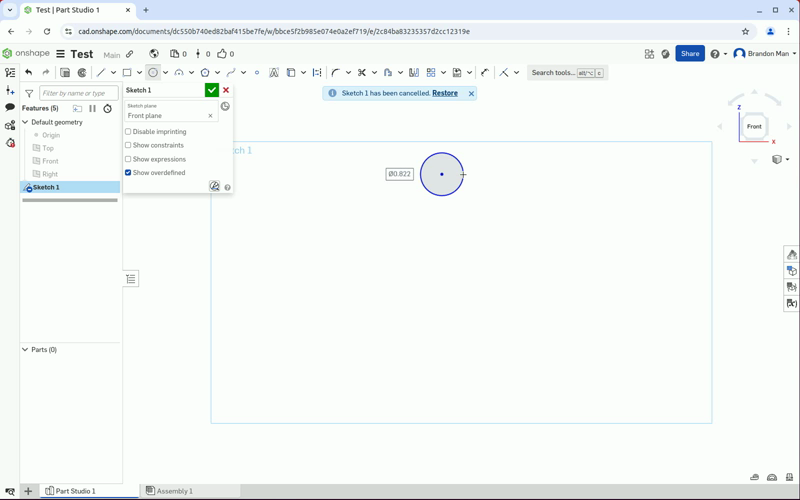
scroll(-6)
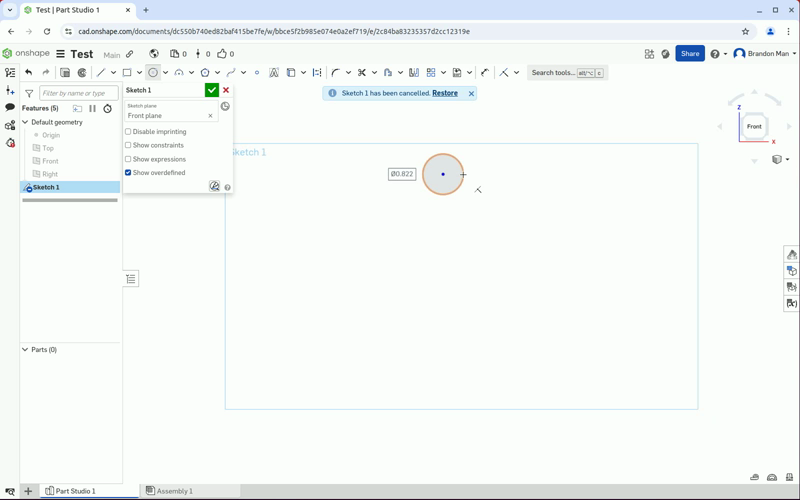
scroll(-6)
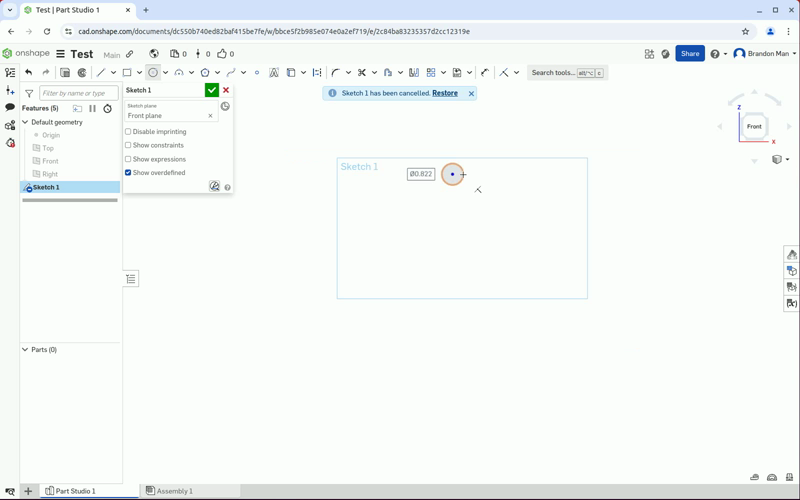
scroll(-6)
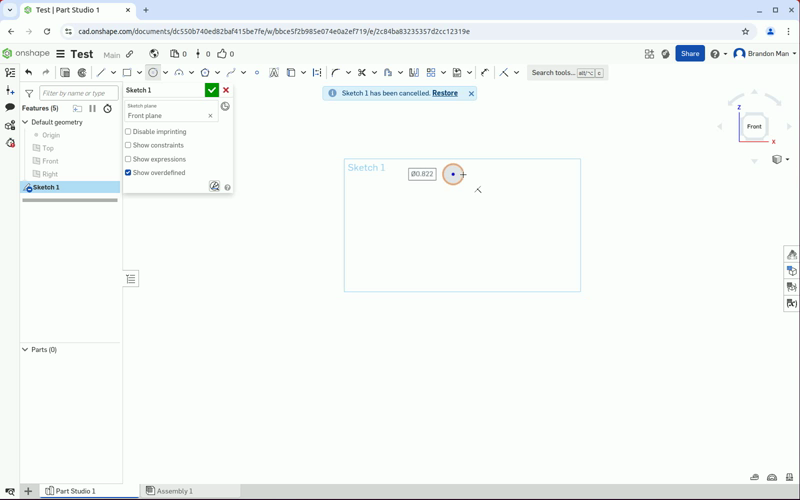
scroll(-6)
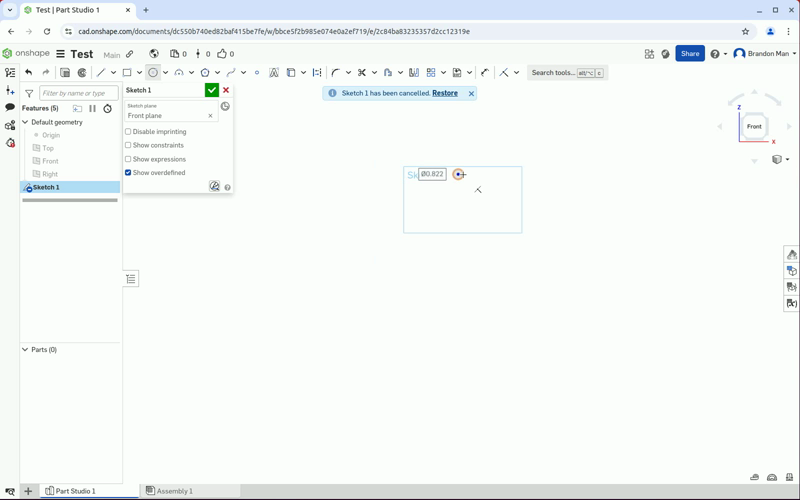
scroll(-6)
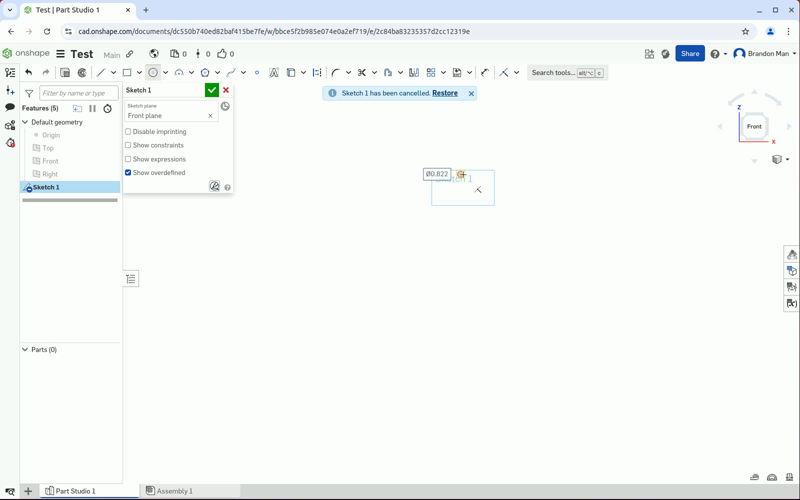
key(esc)
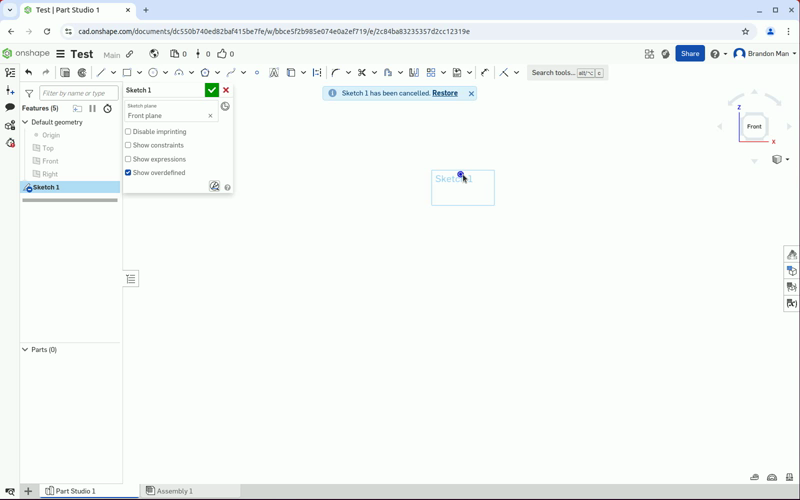
mouse_move(461, 175)
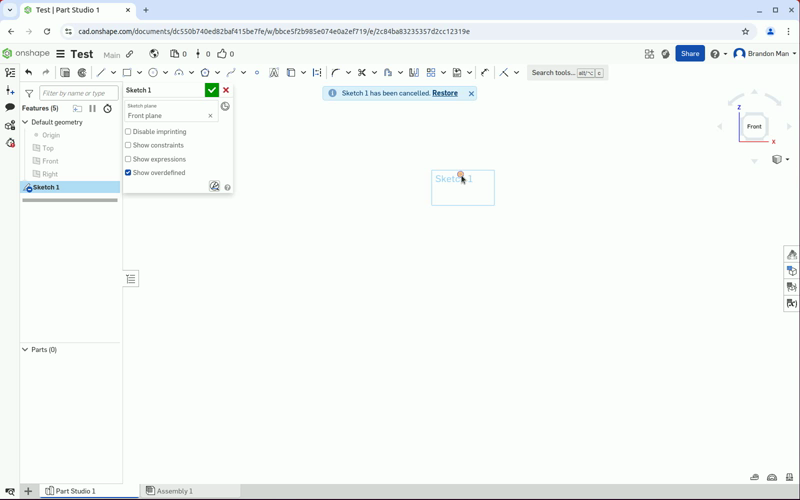
scroll(6)
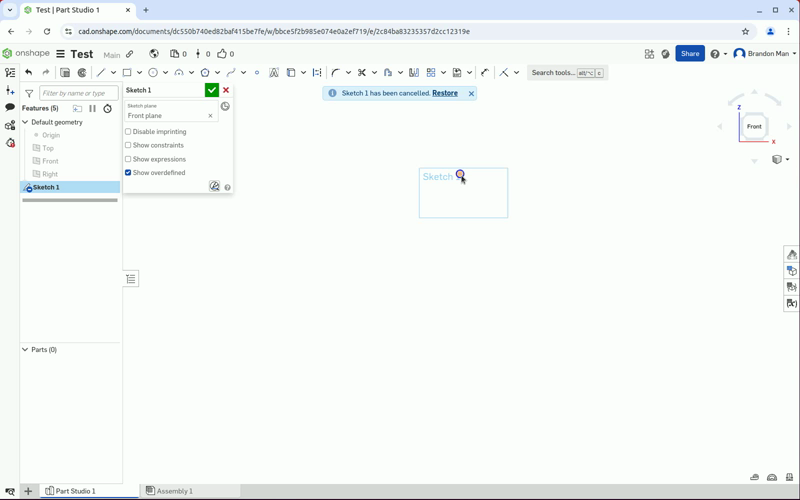
scroll(6)
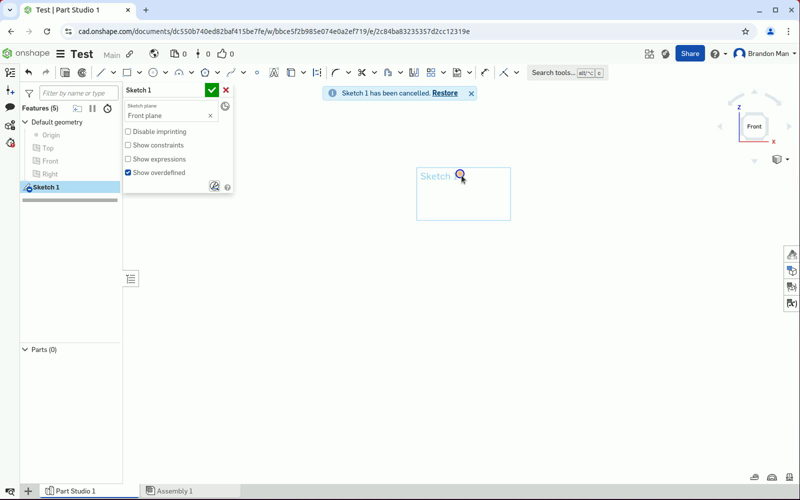
scroll(6)
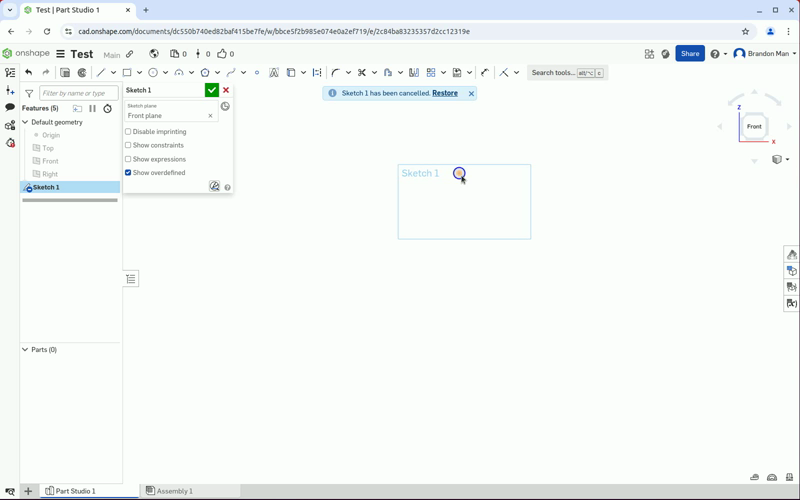
scroll(6)
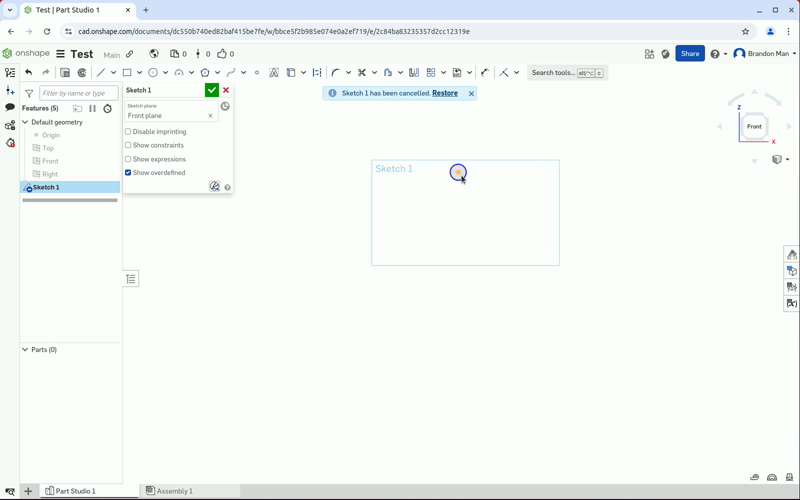
scroll(6)
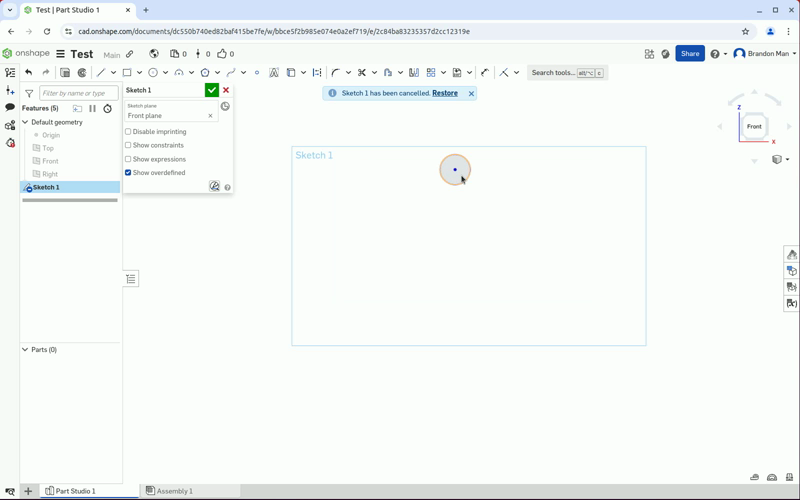
scroll(6)
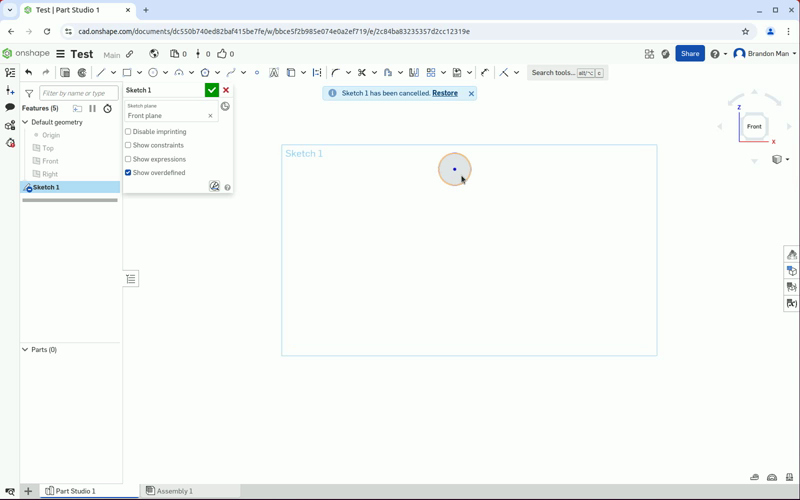
scroll(6)
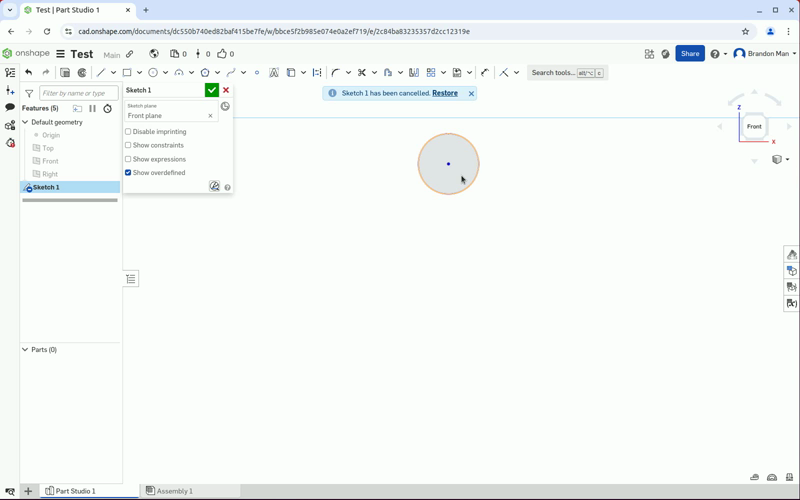
click(461, 175)
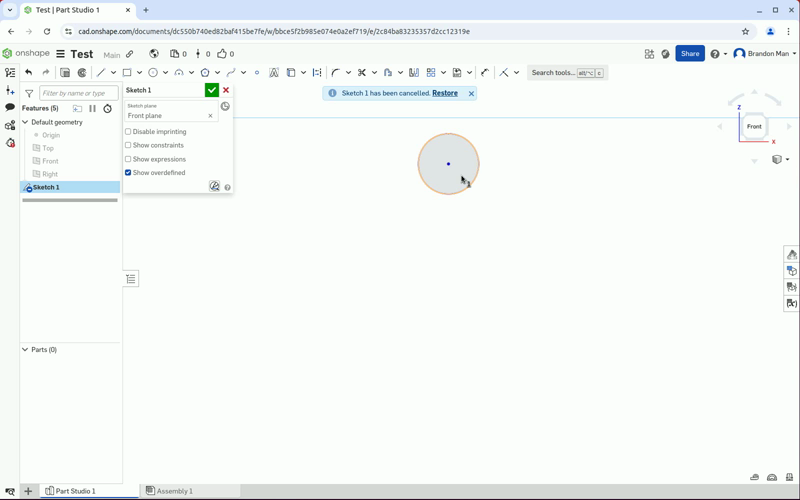
scroll(-6)
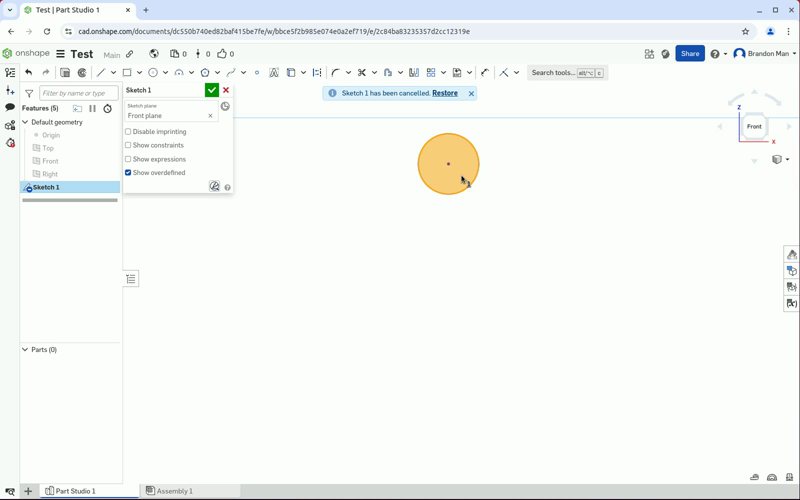
scroll(-6)
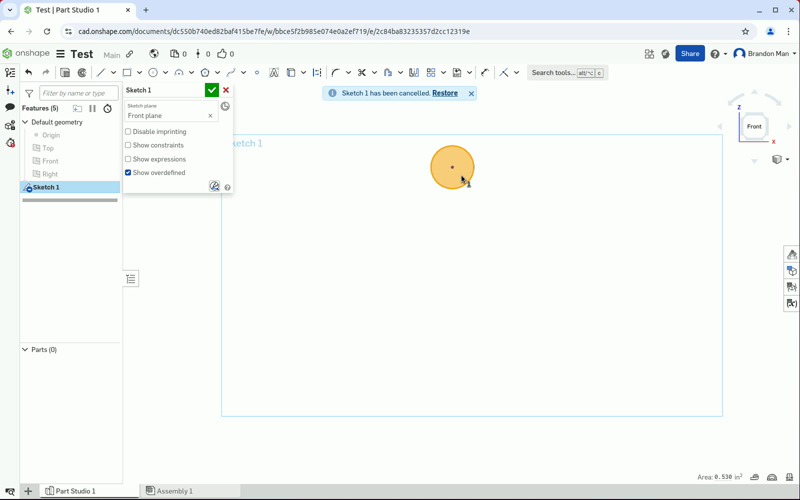
scroll(-6)
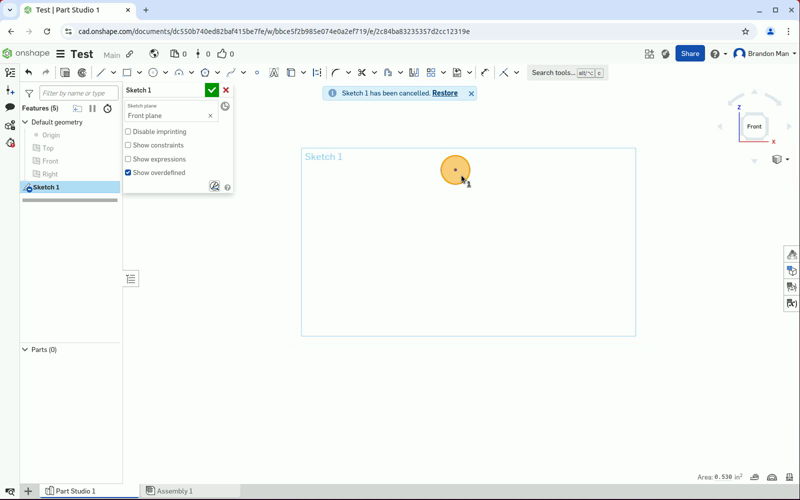
scroll(-6)
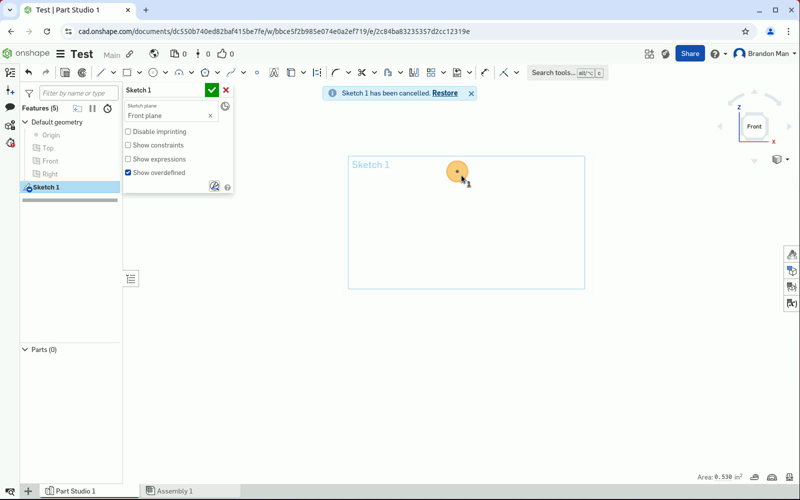
scroll(-6)
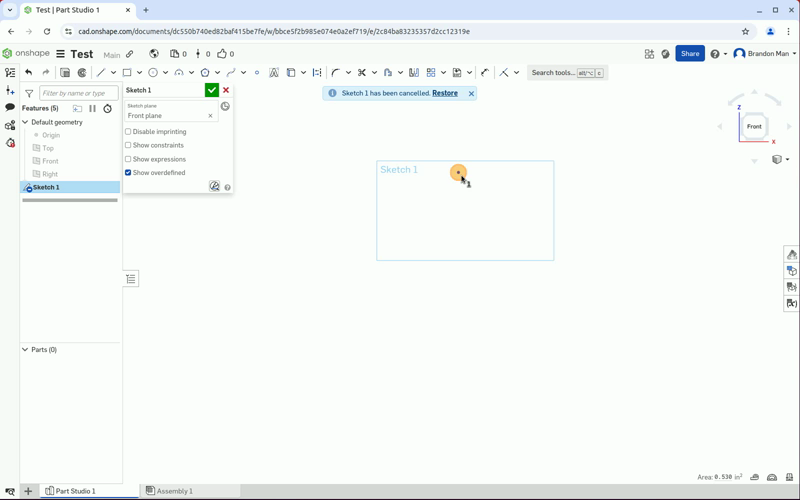
scroll(-6)
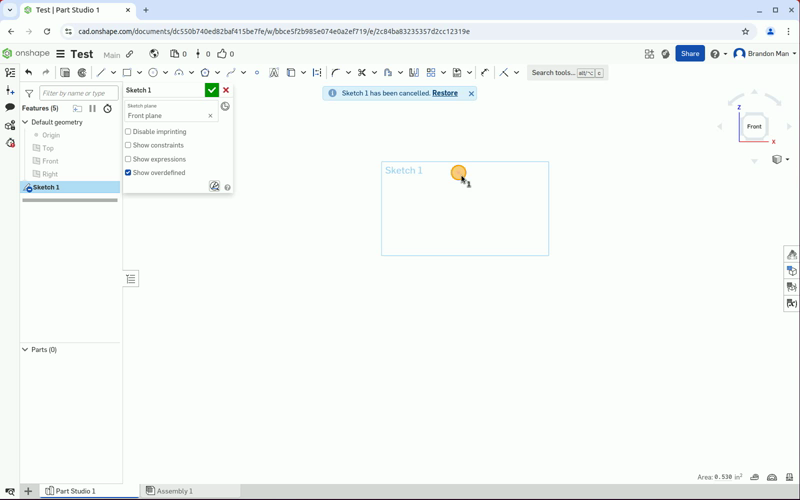
scroll(-6)
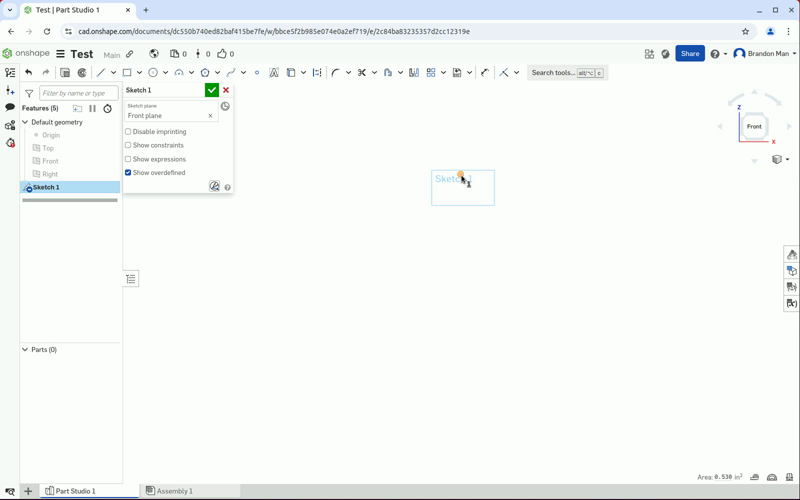
mouse_move(73, 352)
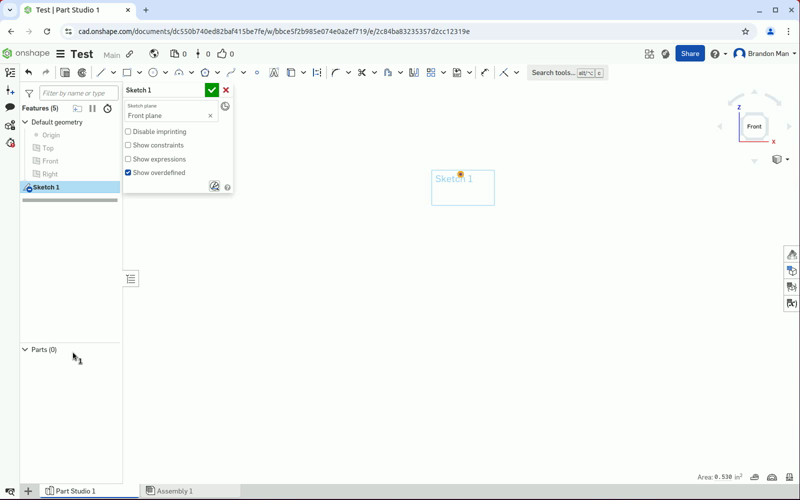
key(shift+y)
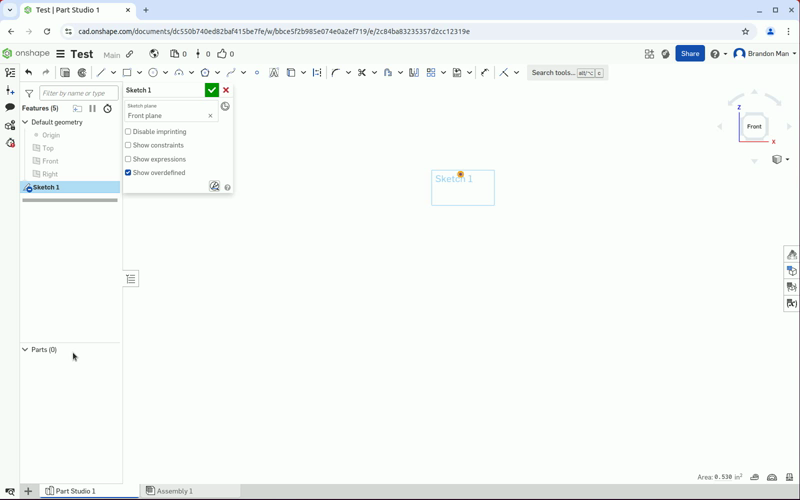
key(shift+e)
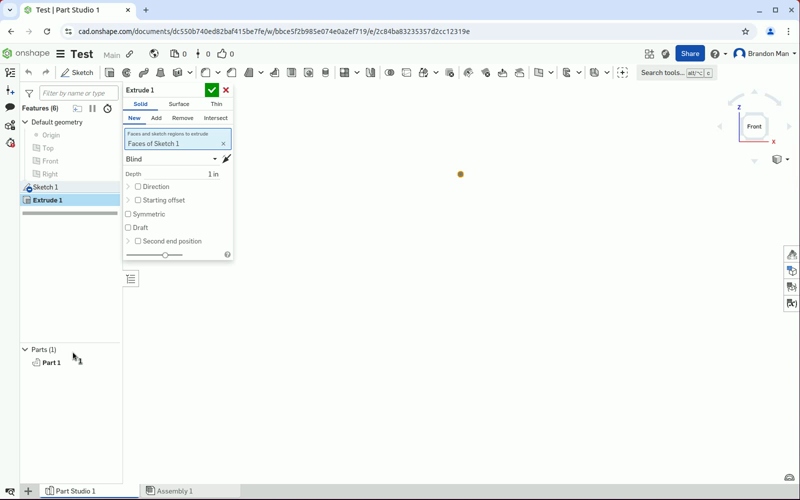
mouse_move(143, 106)
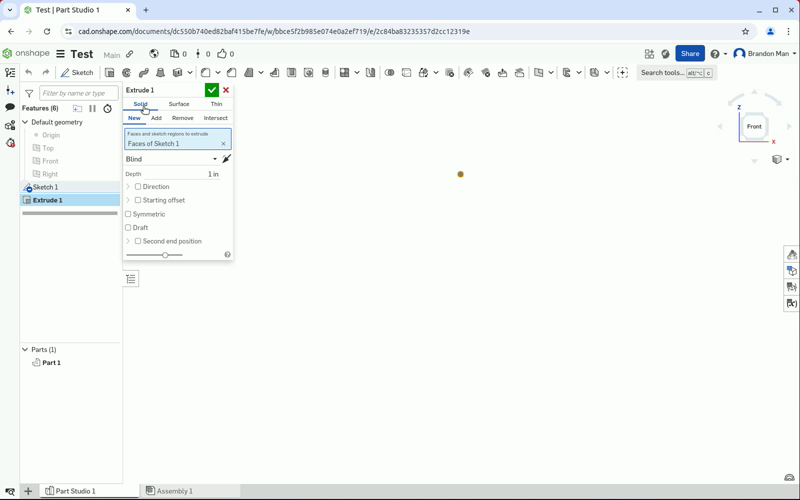
click(143, 106)
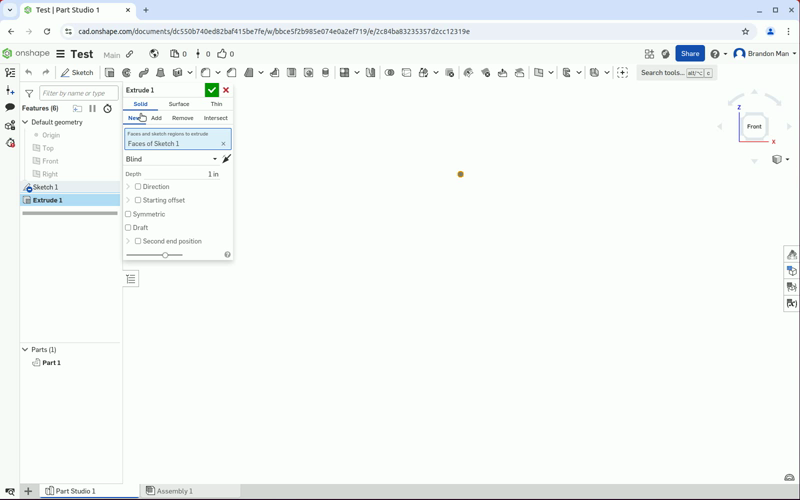
mouse_move(137, 120)
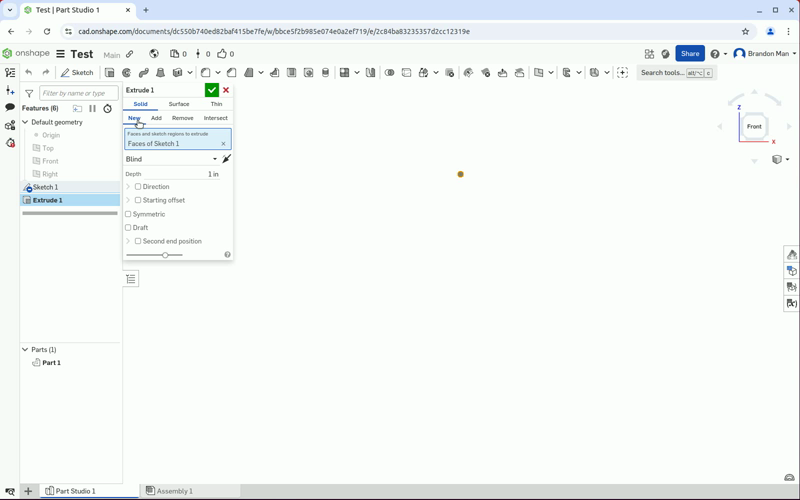
click(137, 120)
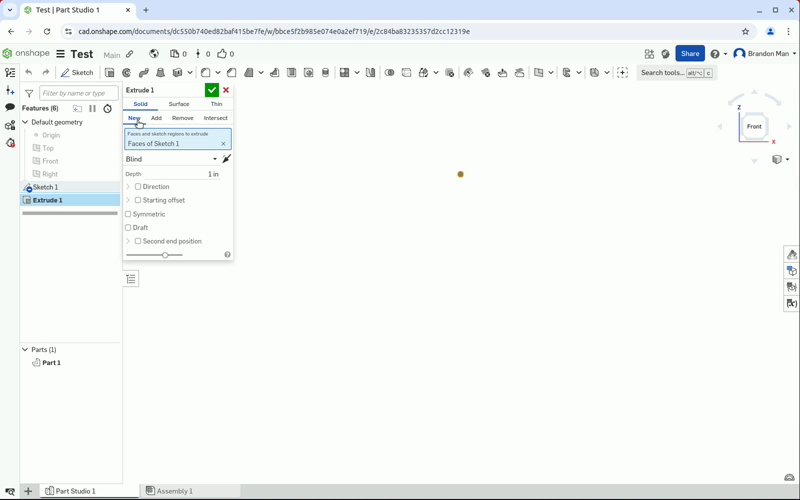
key(tab, 4)
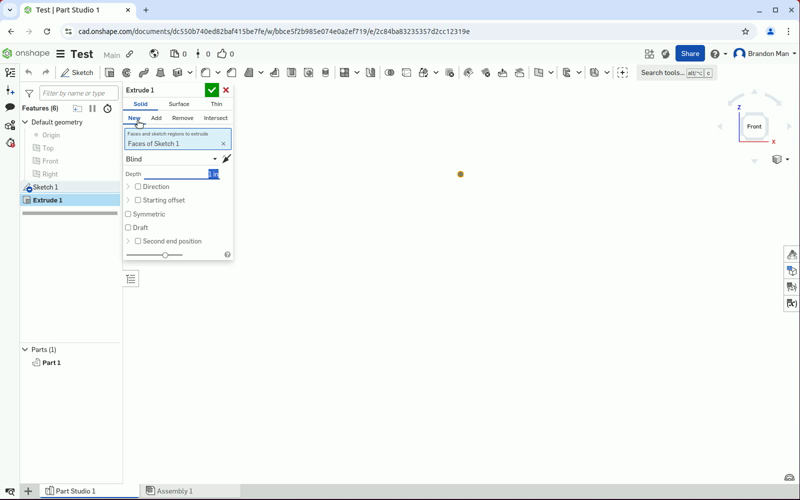
text(-0.481)
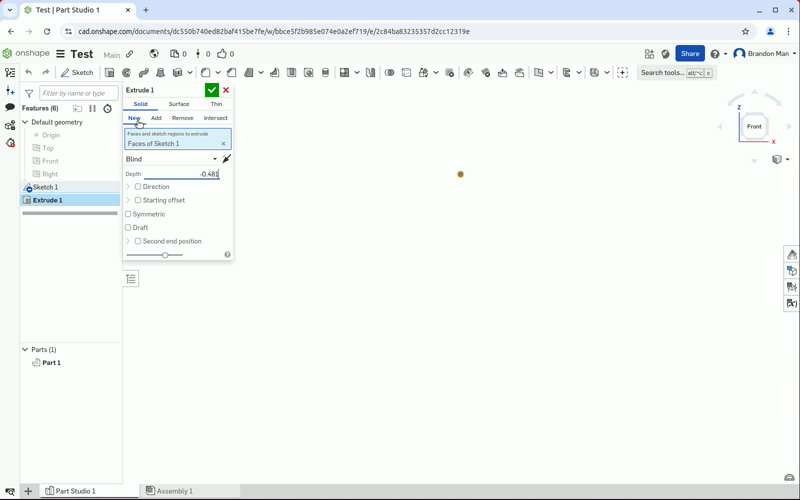
key(enter)
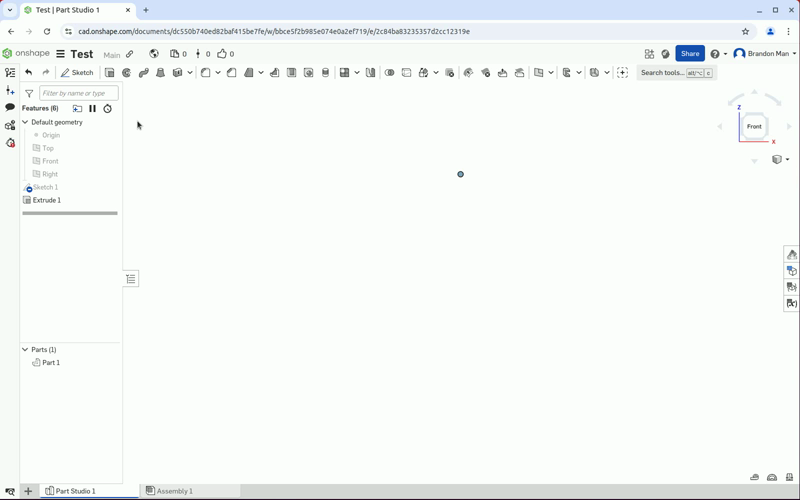
key(shift+h)
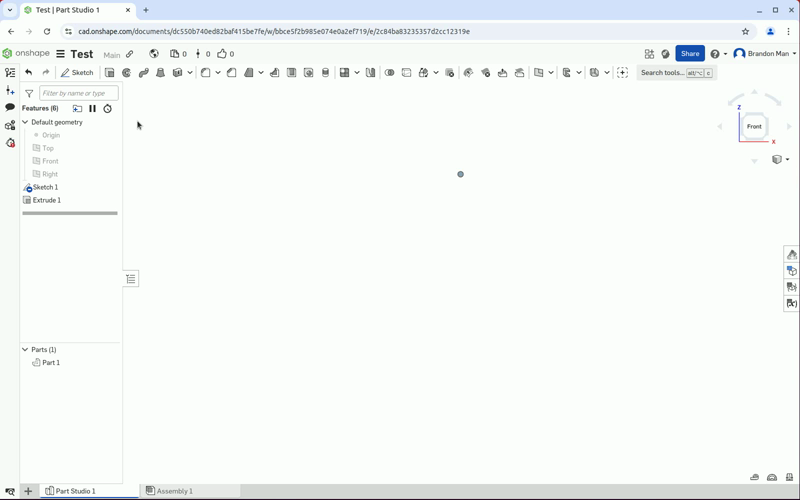
key(shift+h)
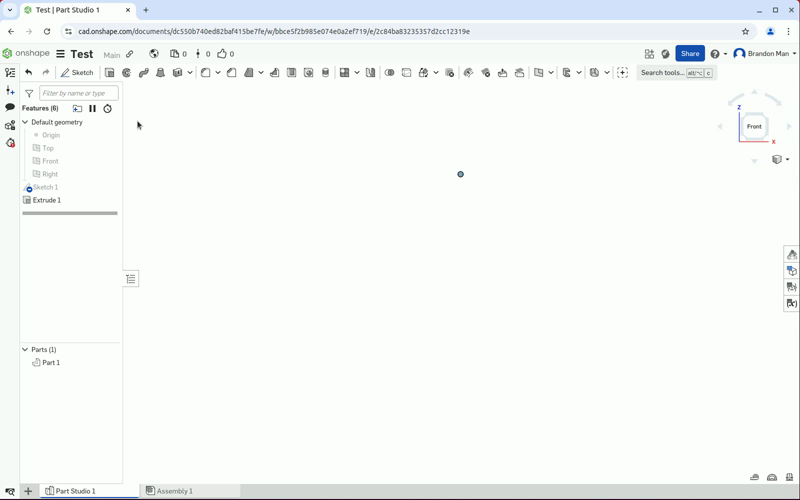
mouse_move(73, 189)
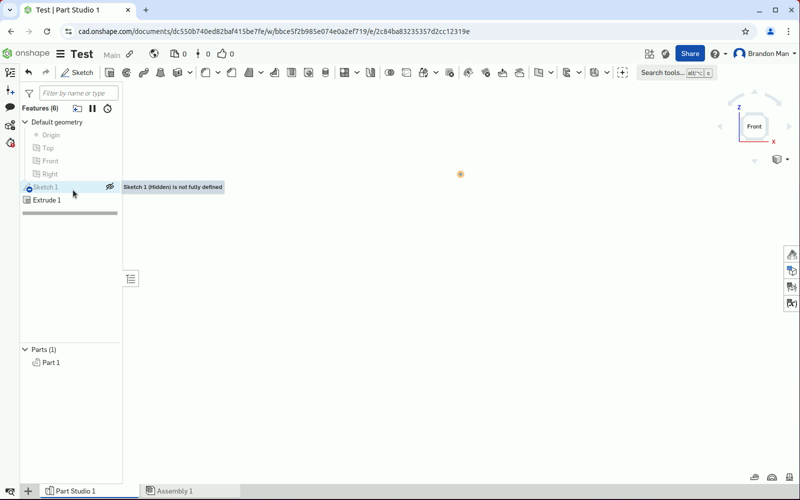
click(73, 189)
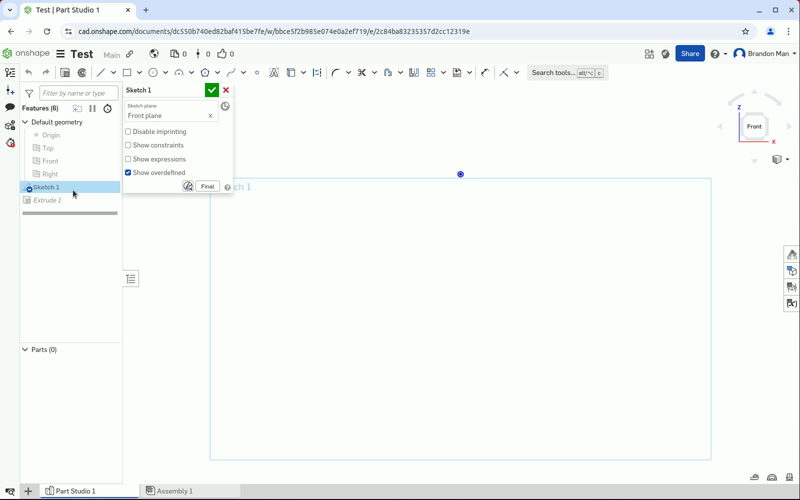
mouse_move(229, 92)
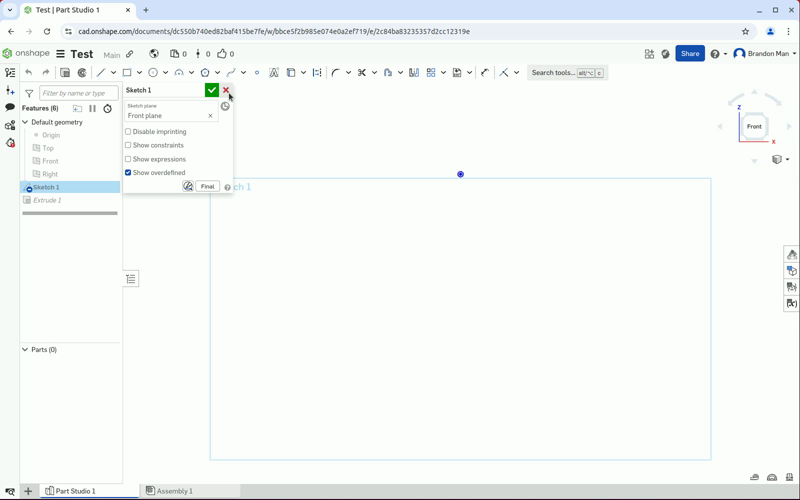
click(229, 92)
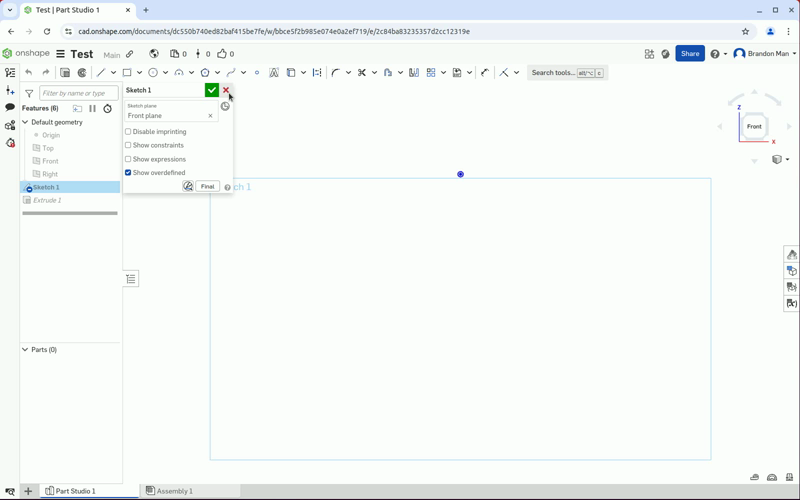
key(shift+s)
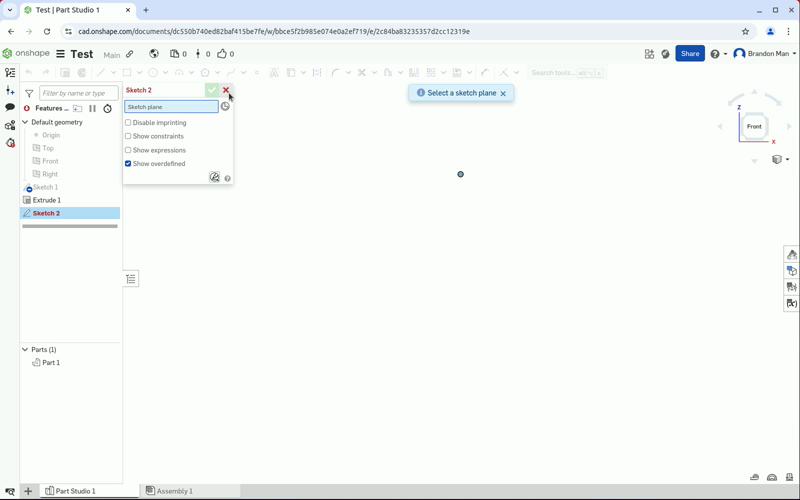
mouse_move(73, 163)
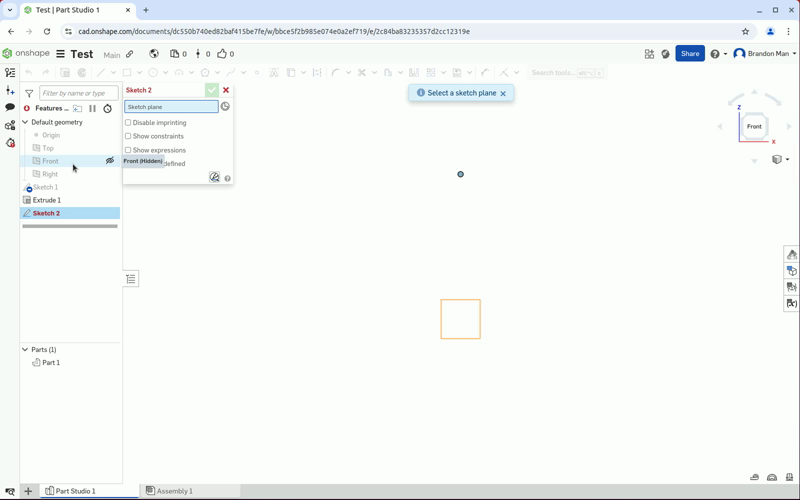
click(73, 163)
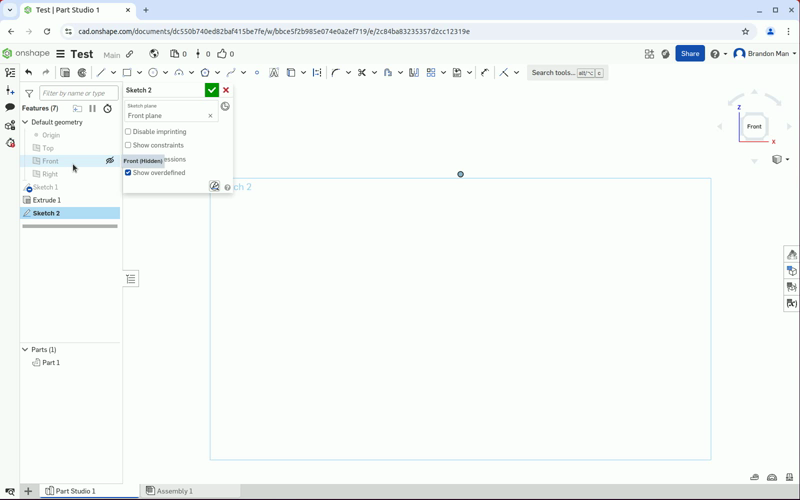
mouse_move(73, 352)
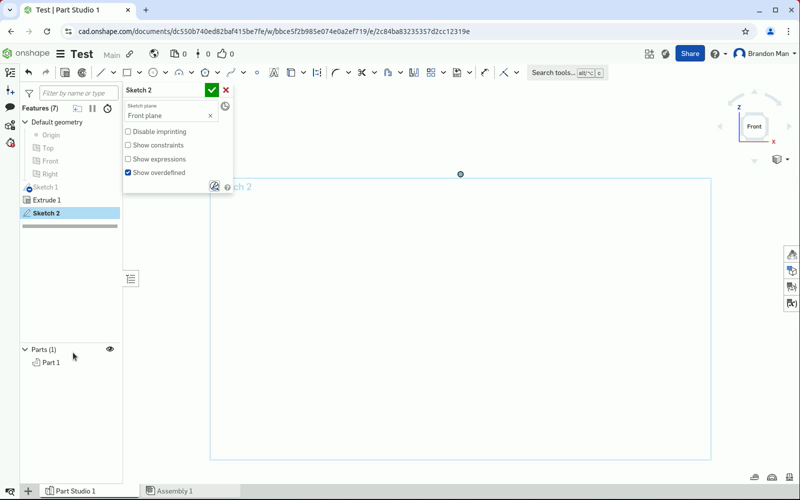
key(y)
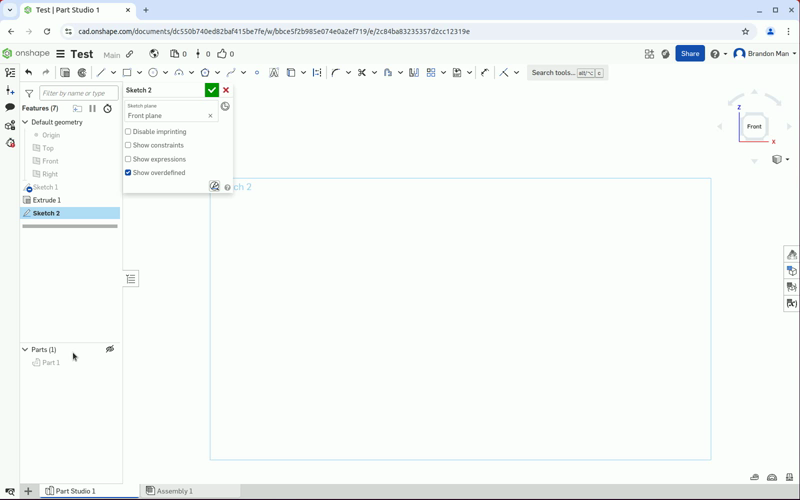
key(c)
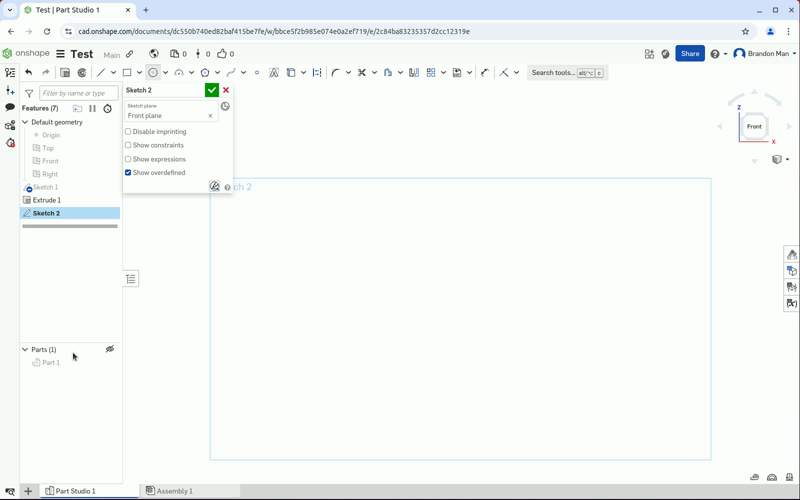
key_down(shift)
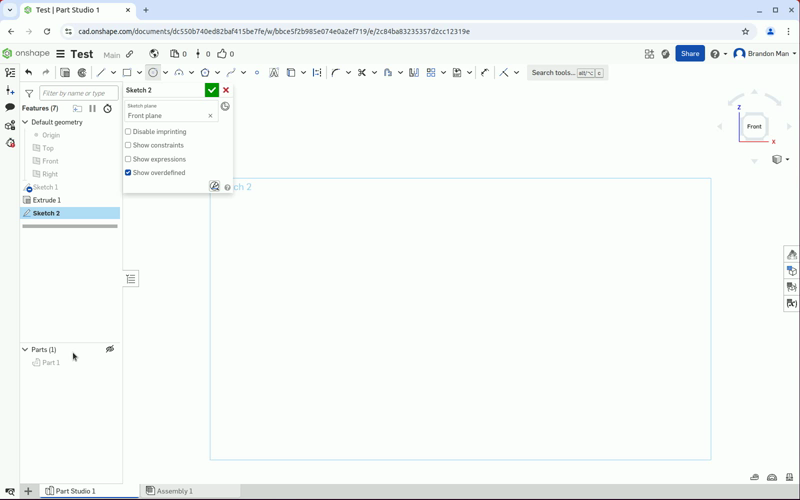
mouse_move(461, 174)
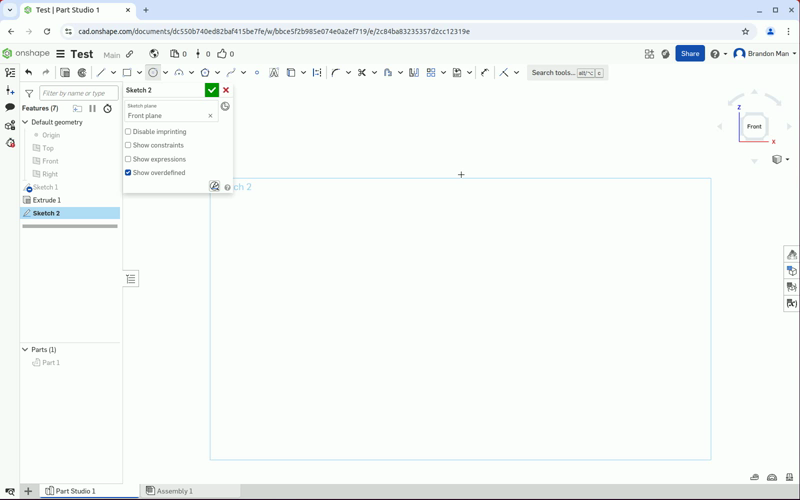
click(461, 174)
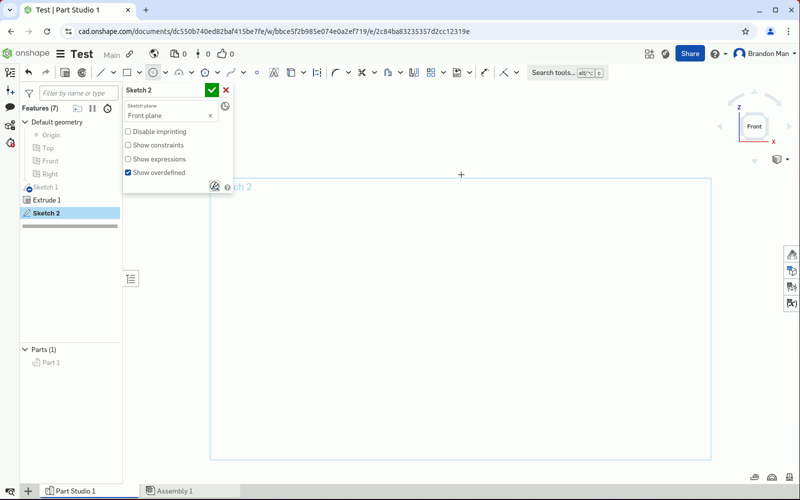
key_up(shift)
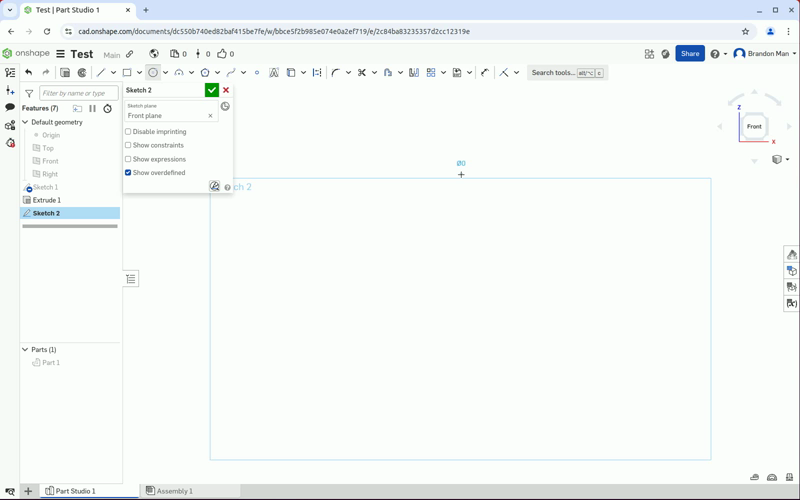
mouse_move(465, 174)
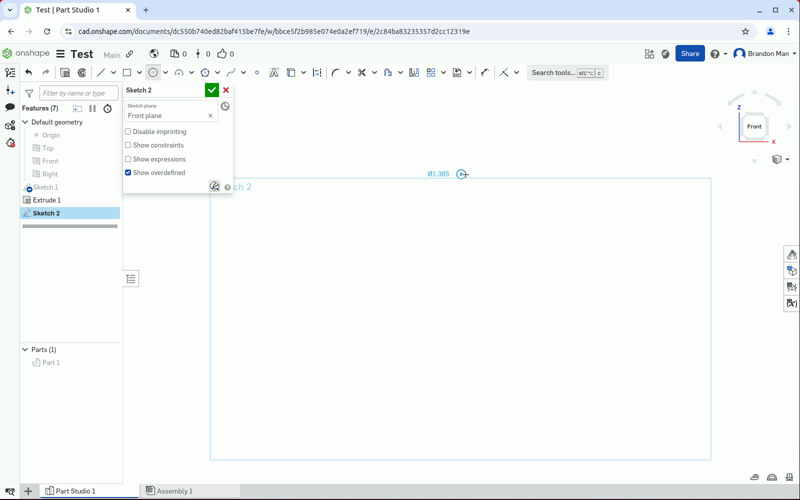
click(465, 174)
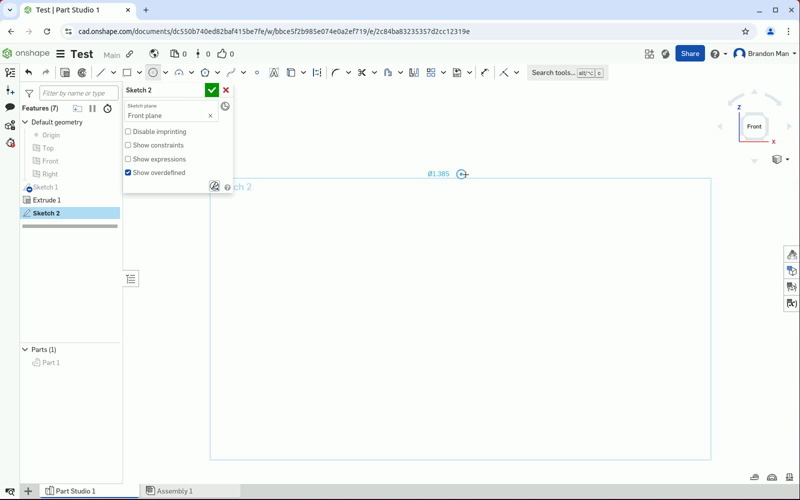
key(esc)
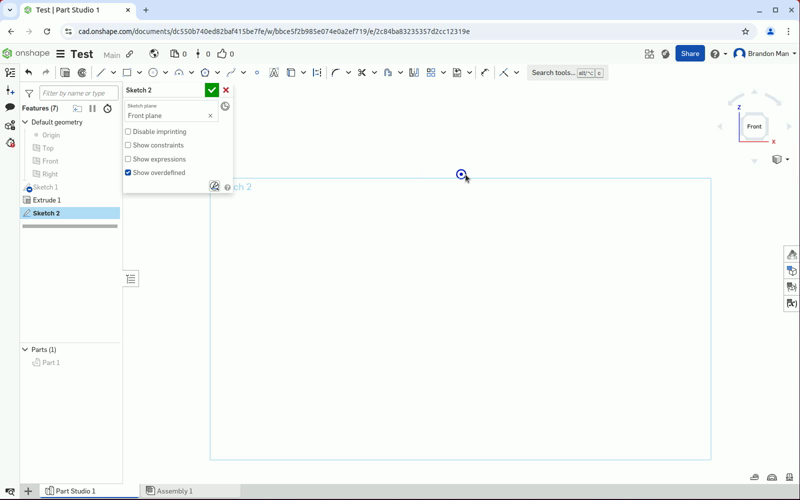
key(c)
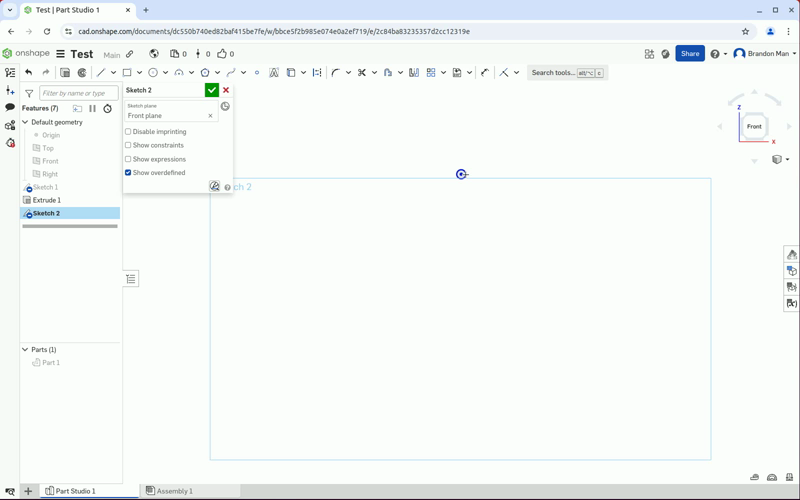
key_down(shift)
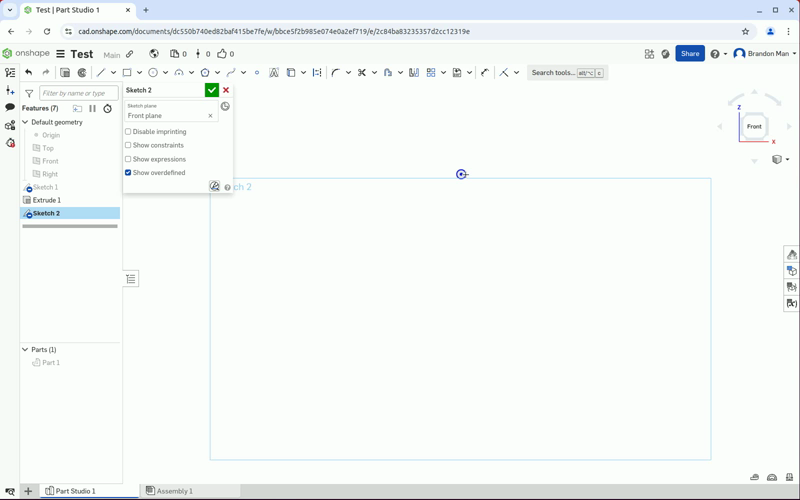
mouse_move(461, 174)
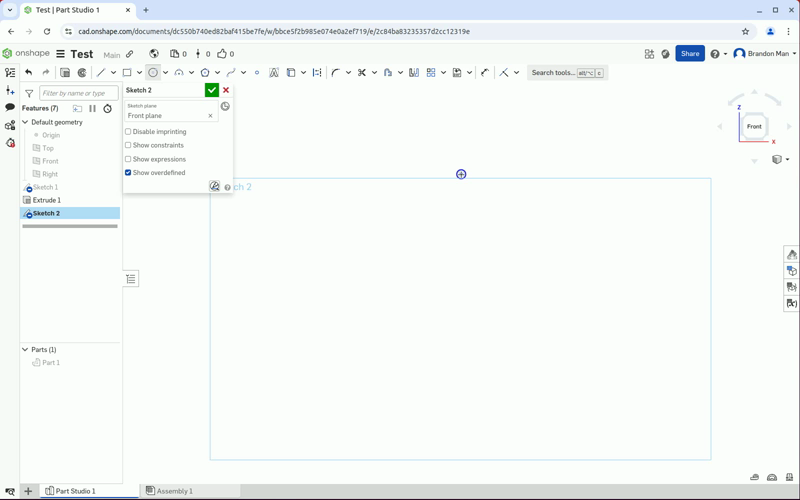
scroll(6)
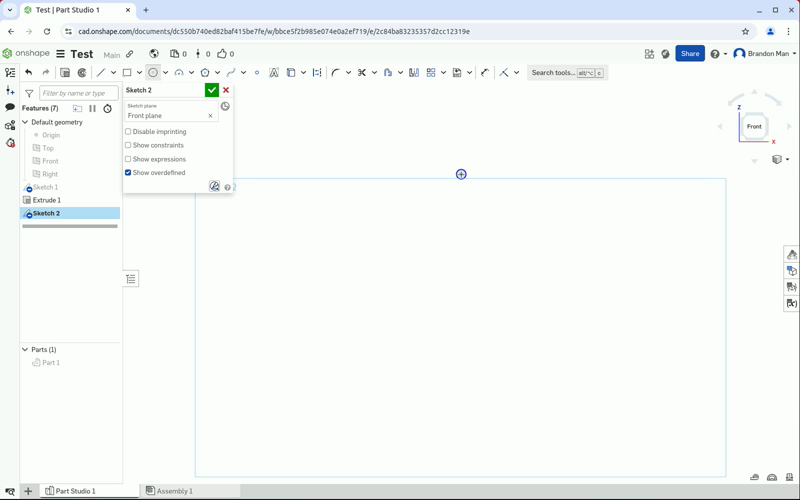
scroll(6)
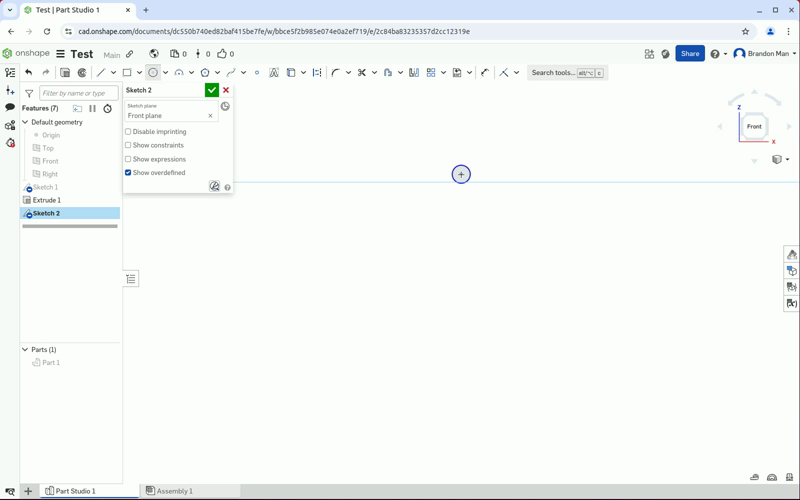
scroll(6)
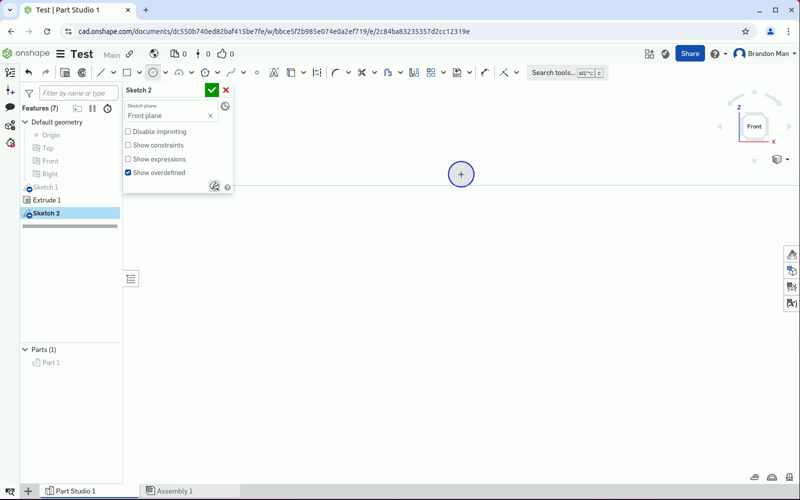
scroll(6)
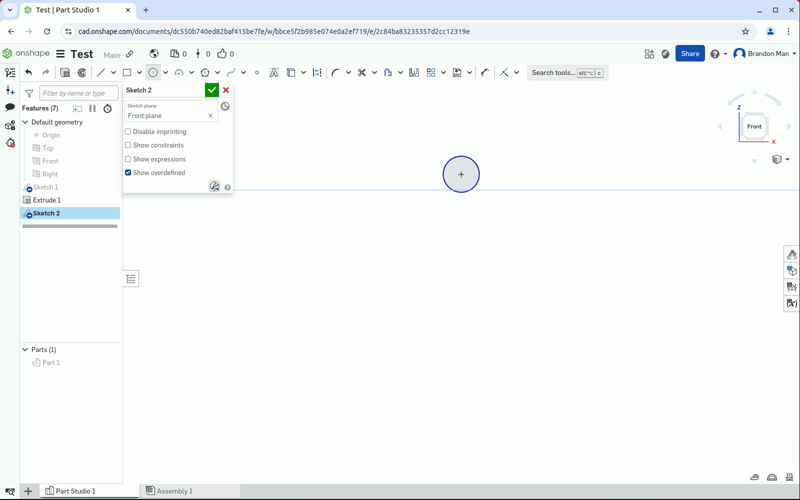
scroll(6)
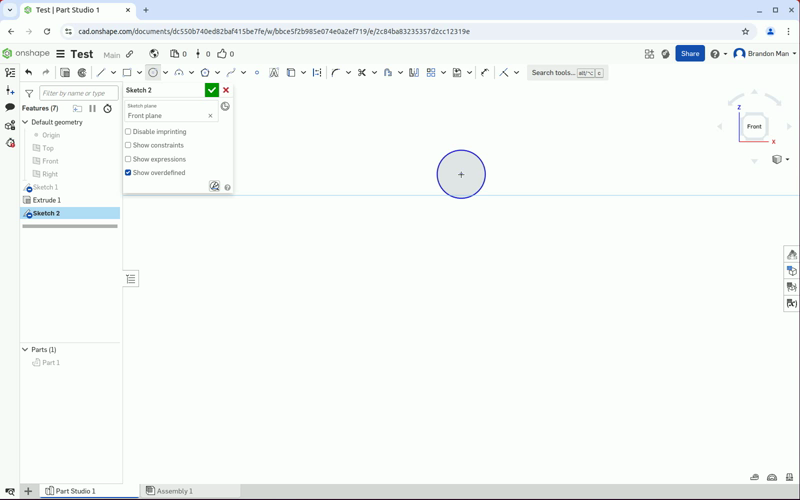
scroll(6)
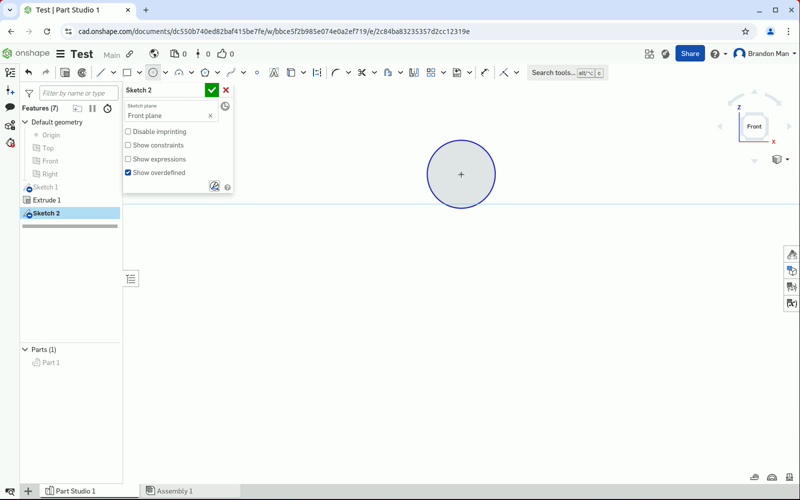
scroll(6)
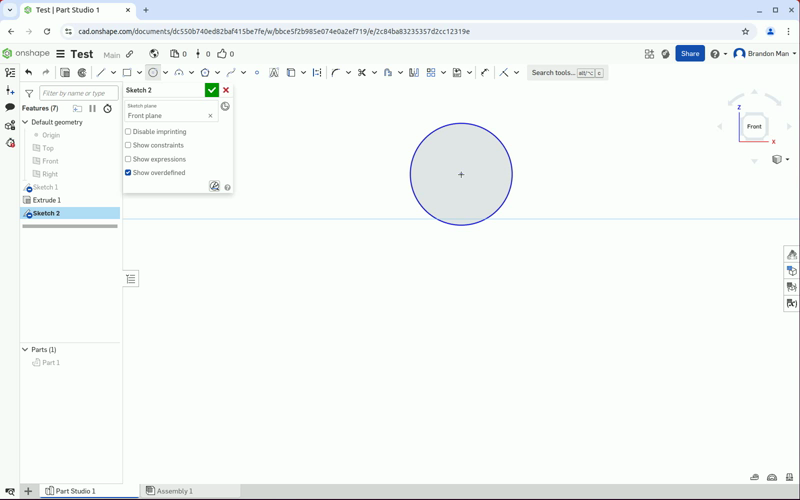
click(461, 174)
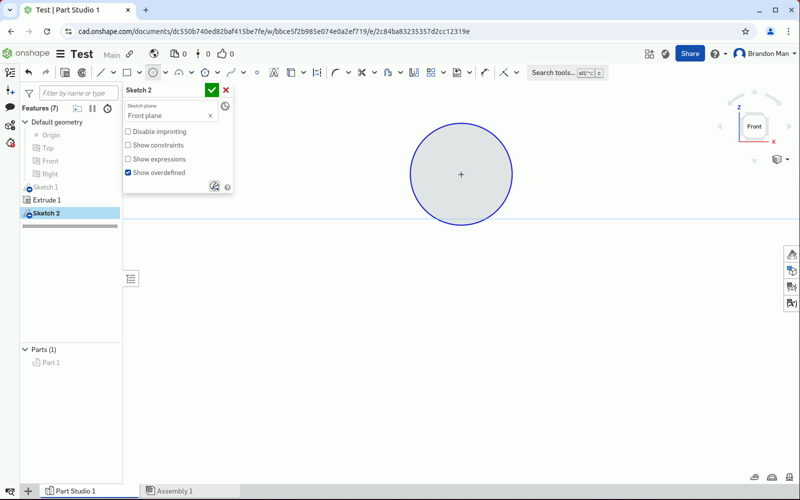
scroll(-6)
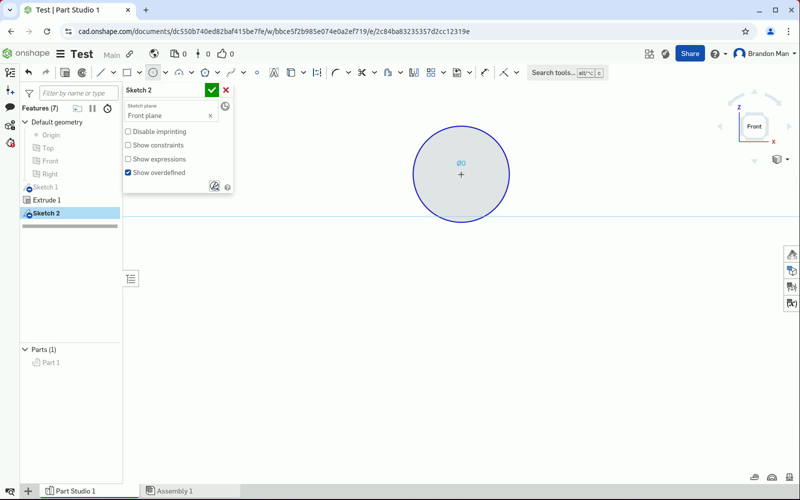
scroll(-6)
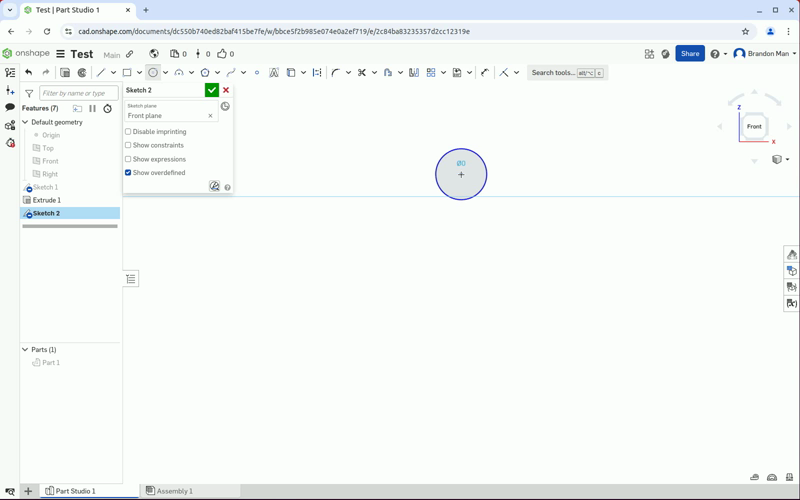
scroll(-6)
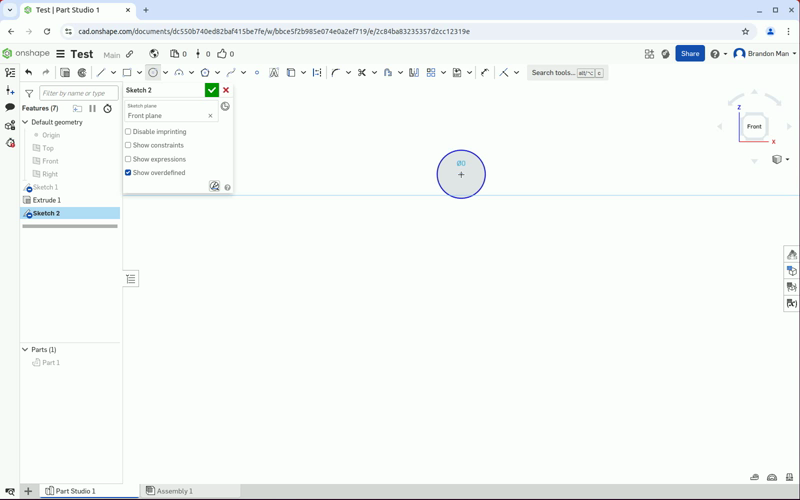
scroll(-6)
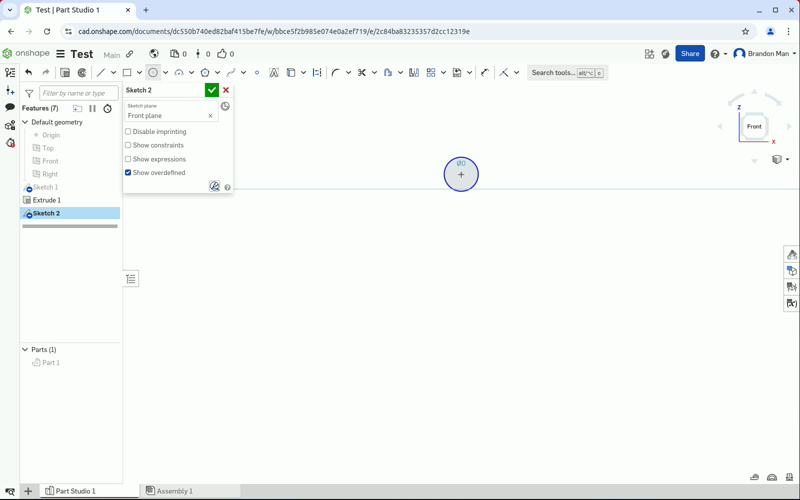
scroll(-6)
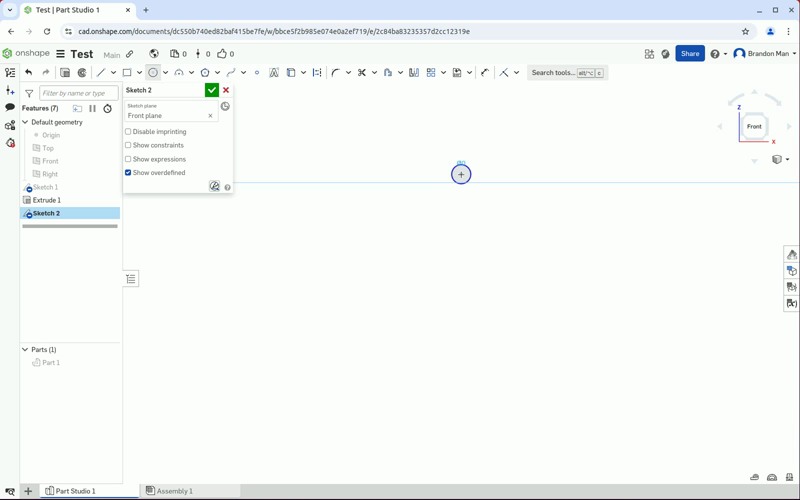
scroll(-6)
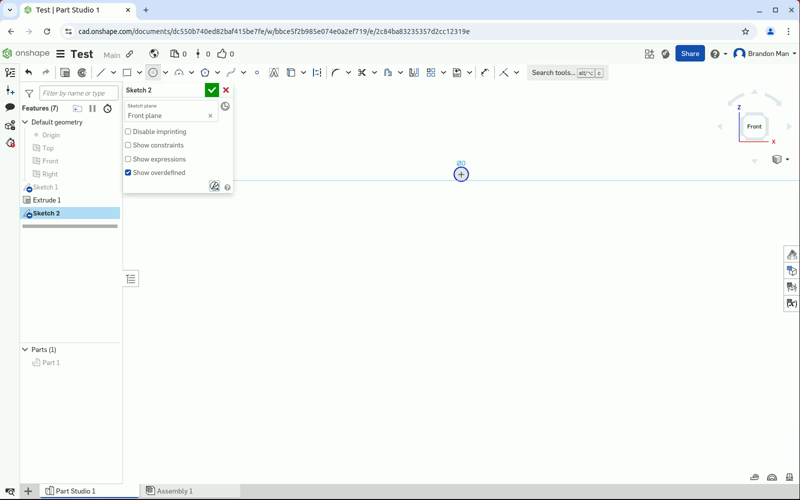
scroll(-6)
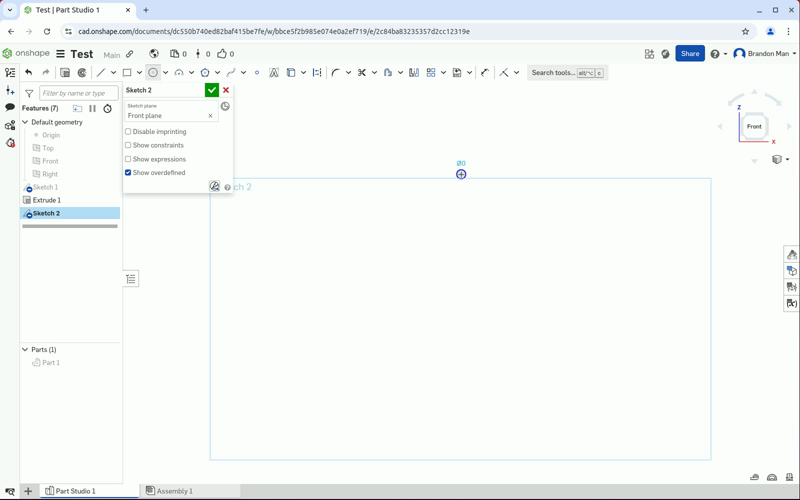
key_up(shift)
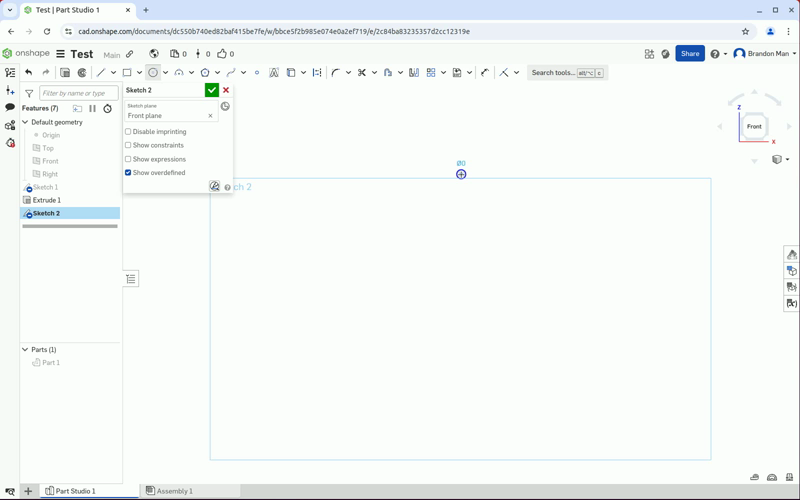
mouse_move(462, 174)
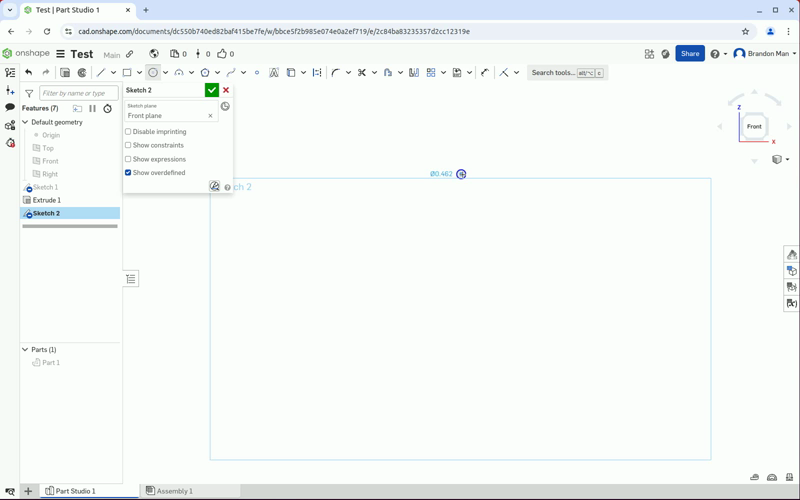
scroll(6)
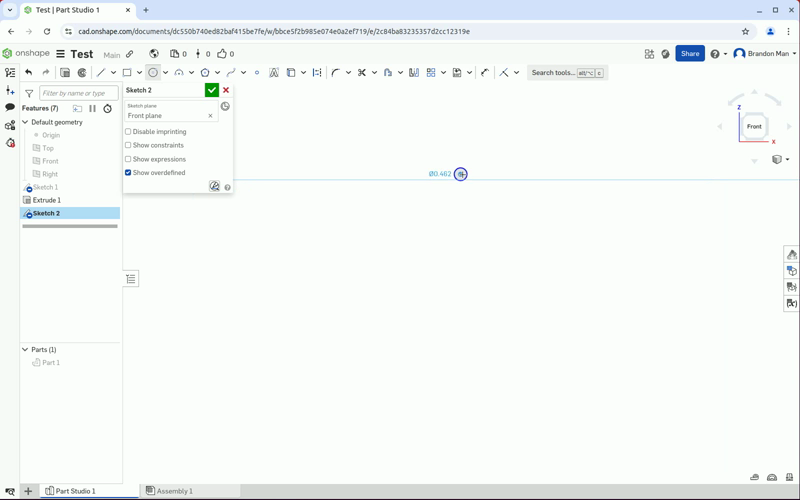
scroll(6)
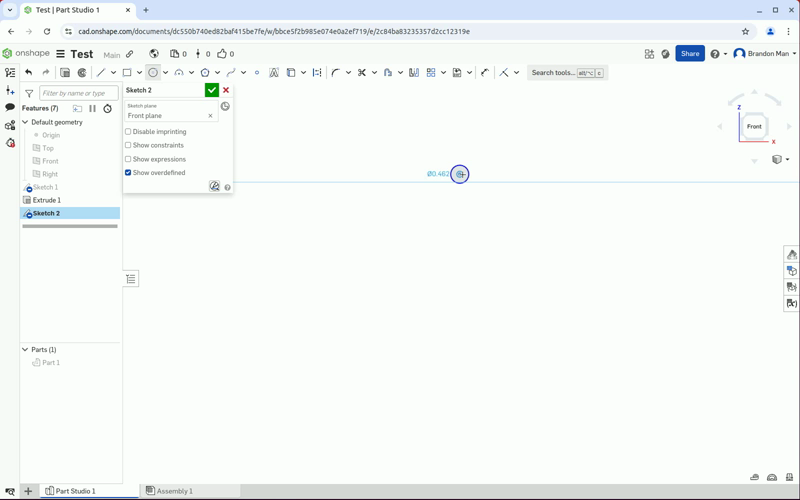
scroll(6)
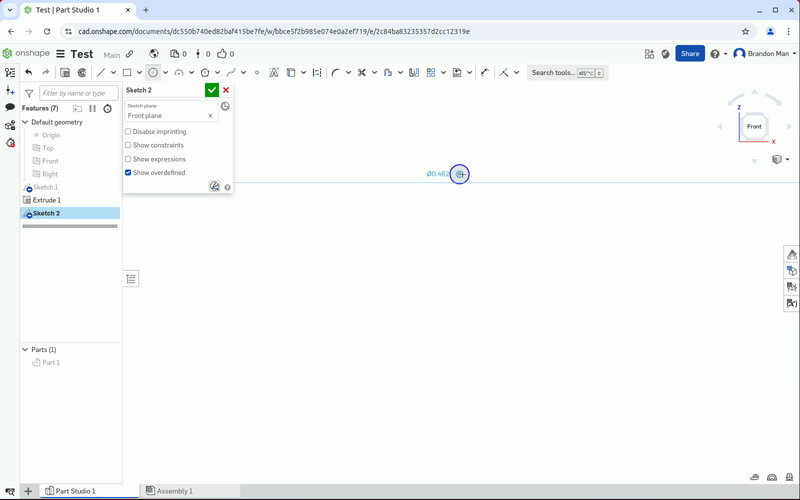
scroll(6)
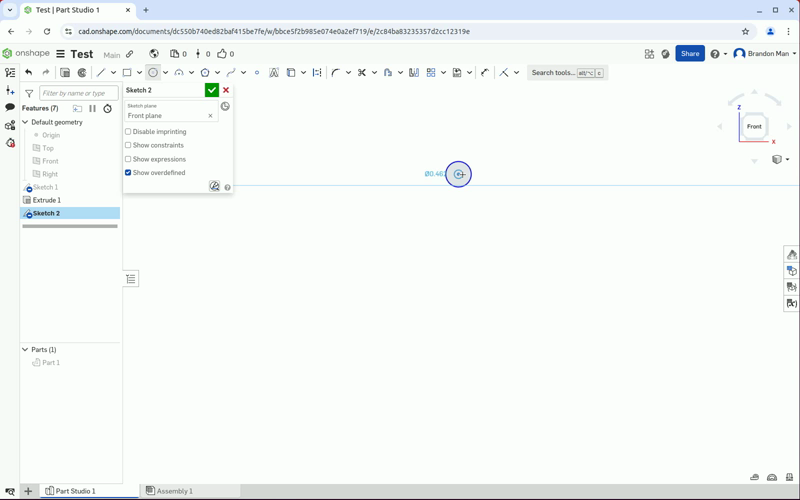
scroll(6)
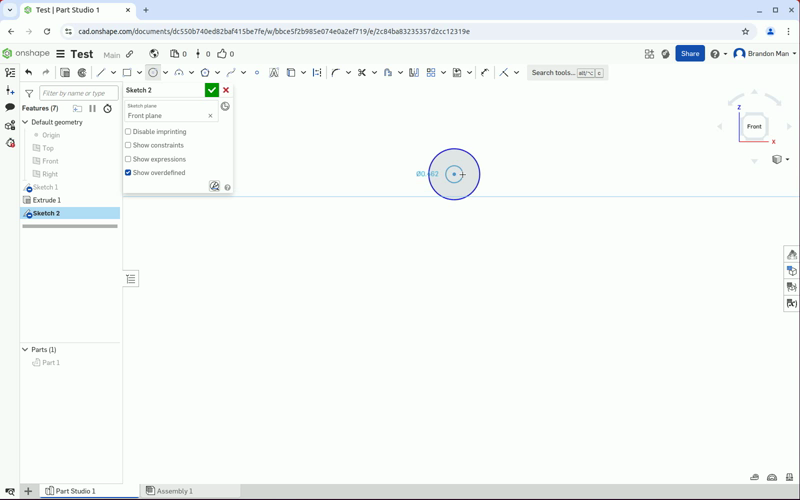
scroll(6)
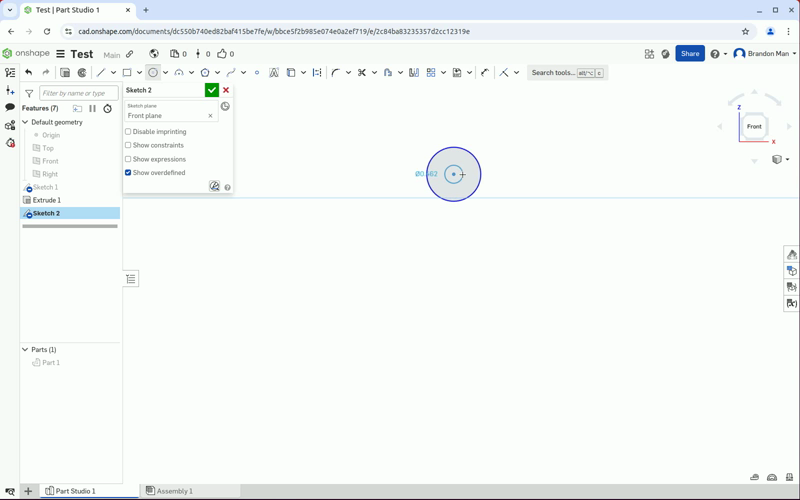
scroll(6)
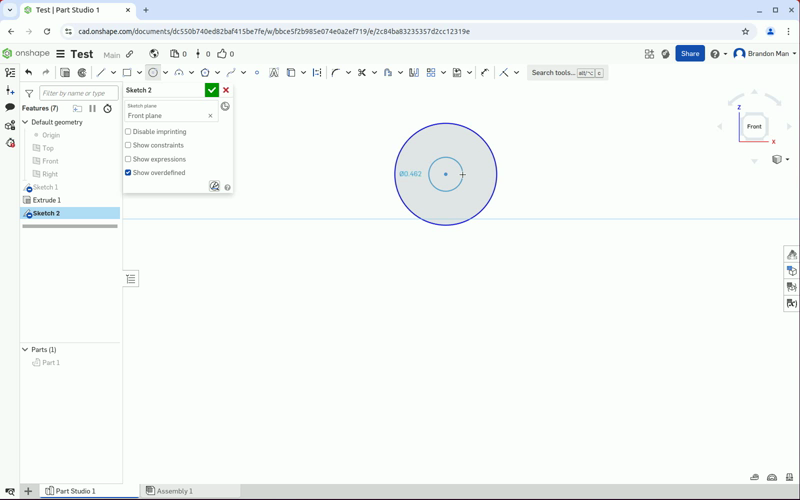
click(462, 174)
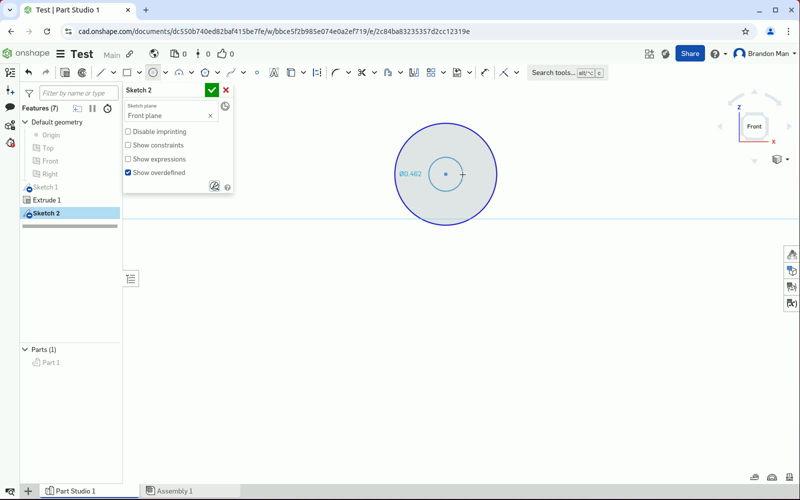
scroll(-6)
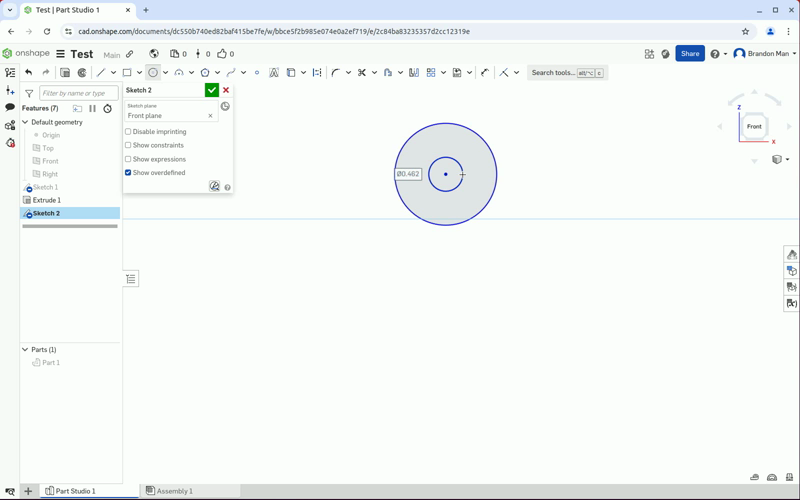
scroll(-6)
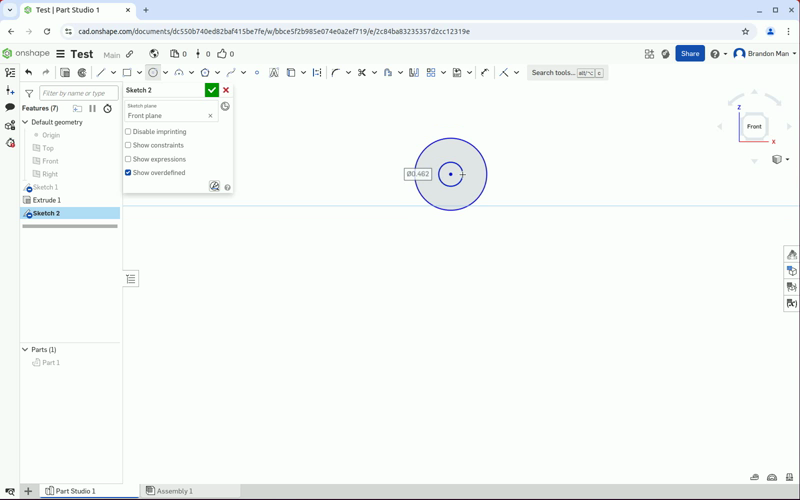
scroll(-6)
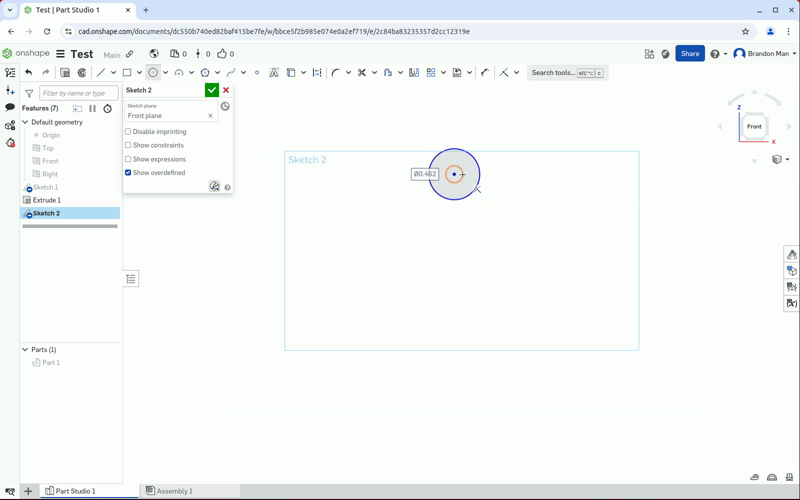
scroll(-6)
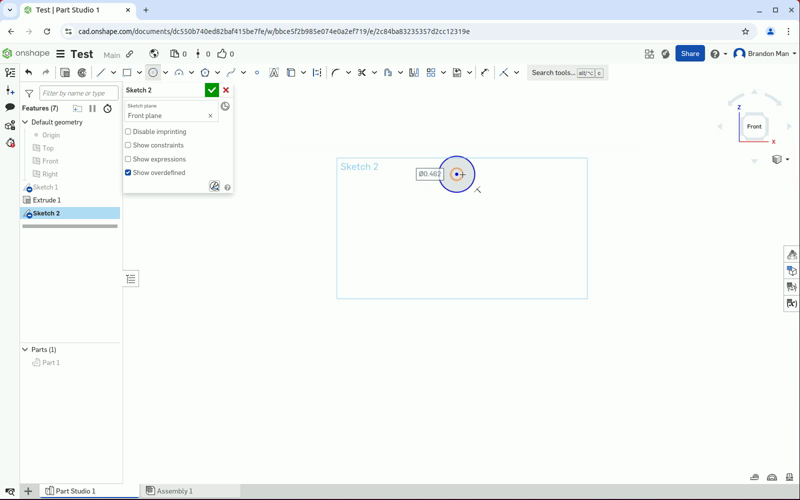
scroll(-6)
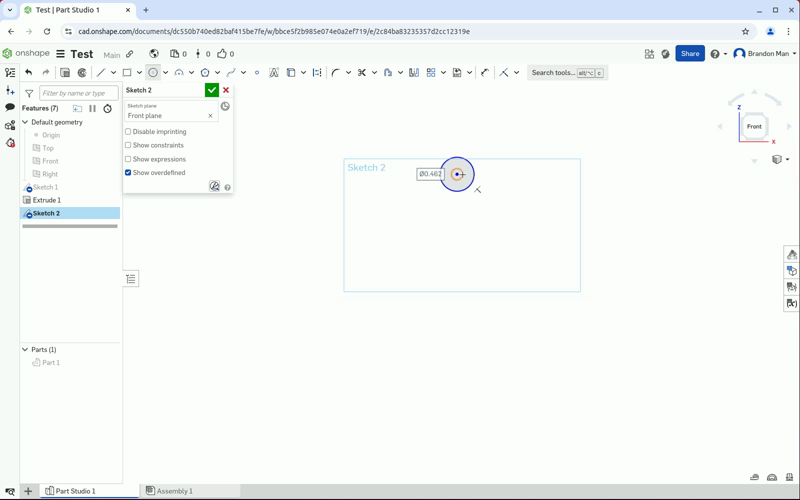
scroll(-6)
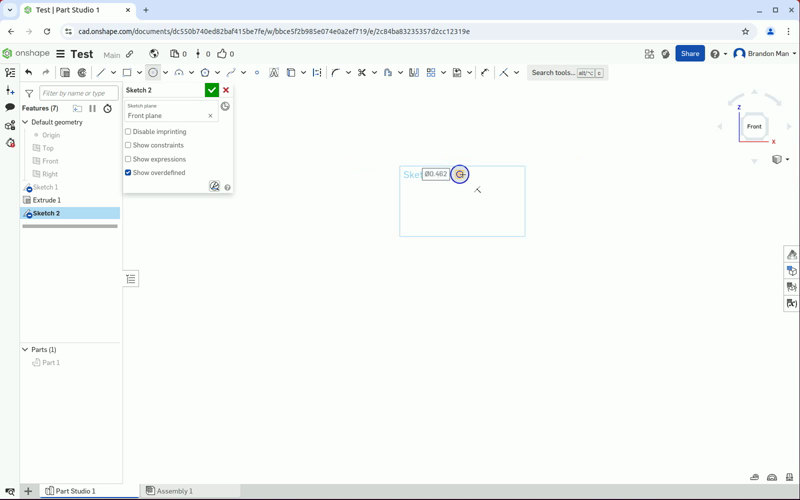
scroll(-6)
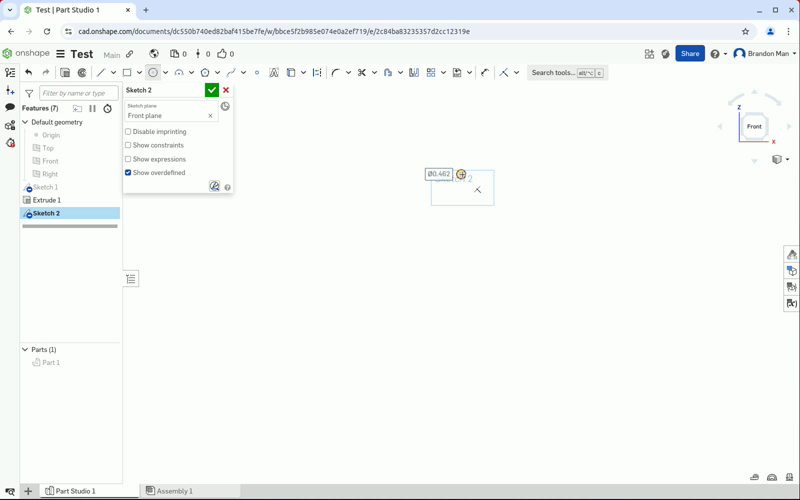
key(esc)
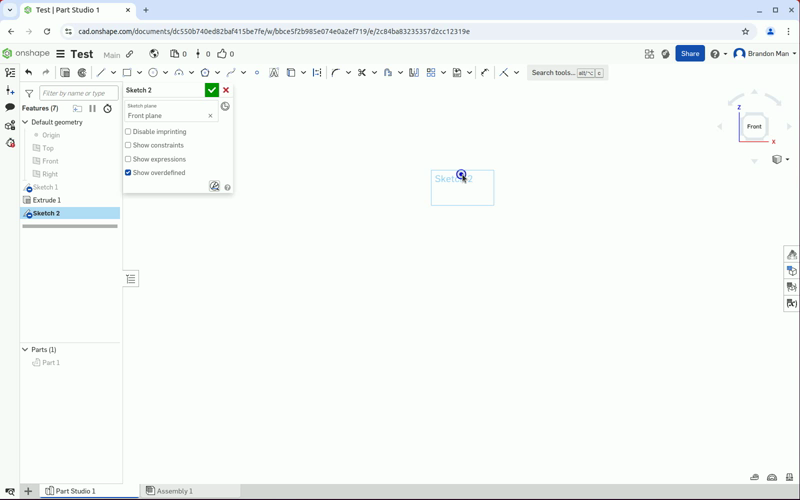
mouse_move(459, 170)
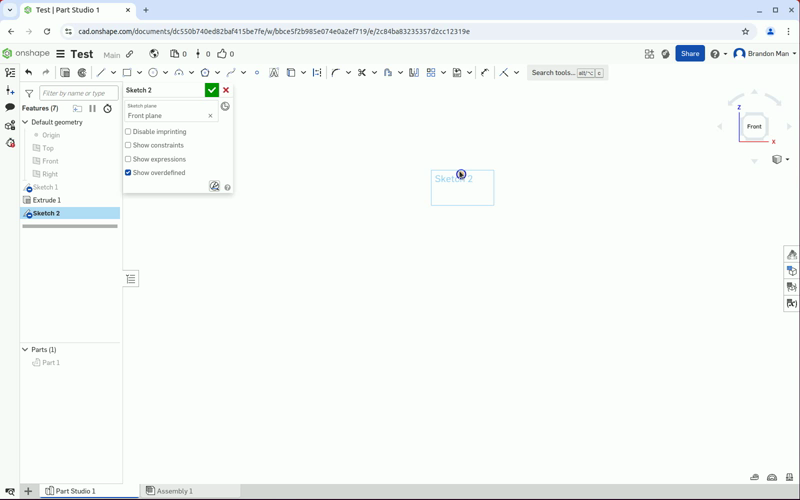
scroll(6)
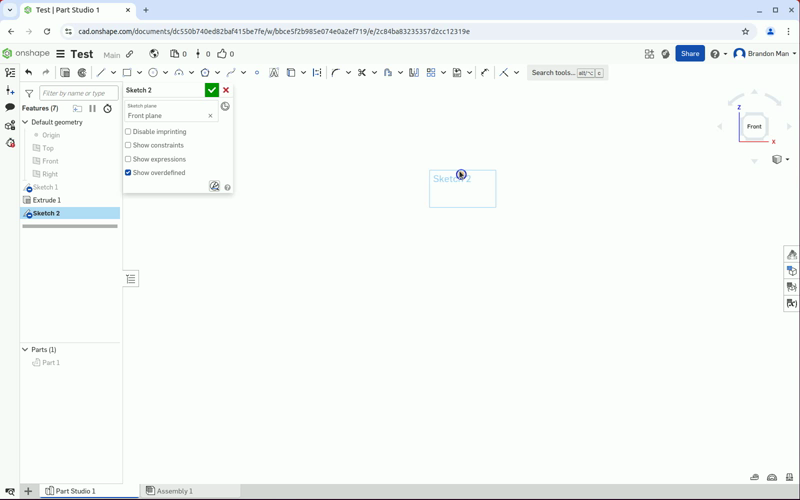
scroll(6)
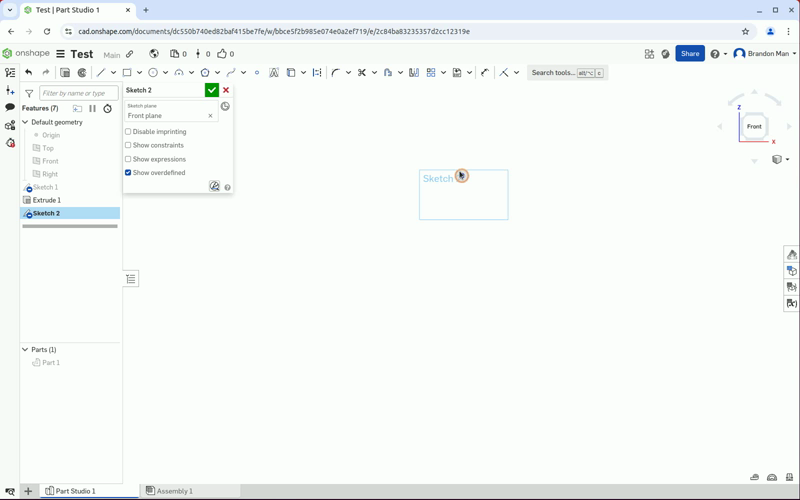
scroll(6)
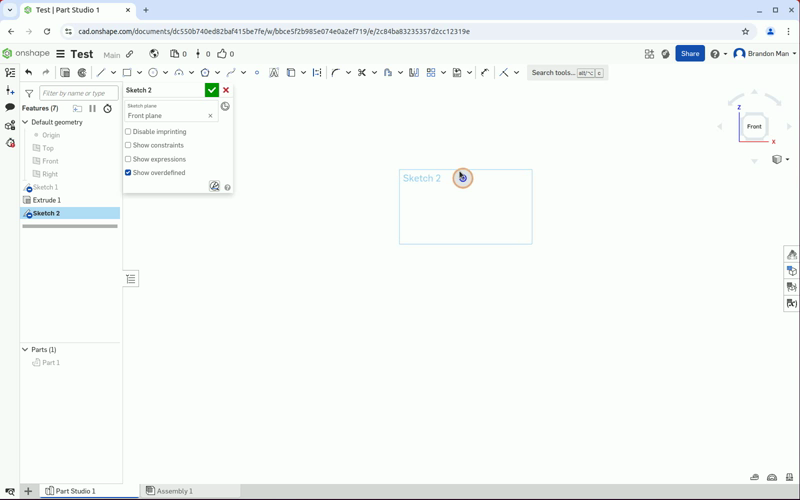
scroll(6)
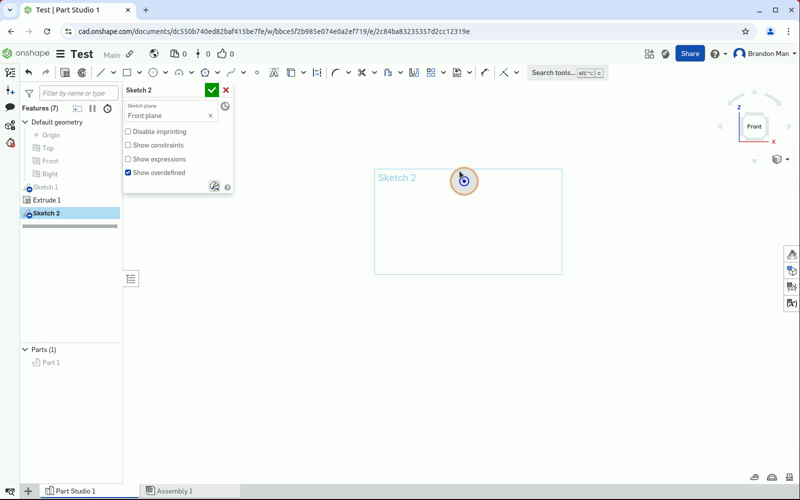
scroll(6)
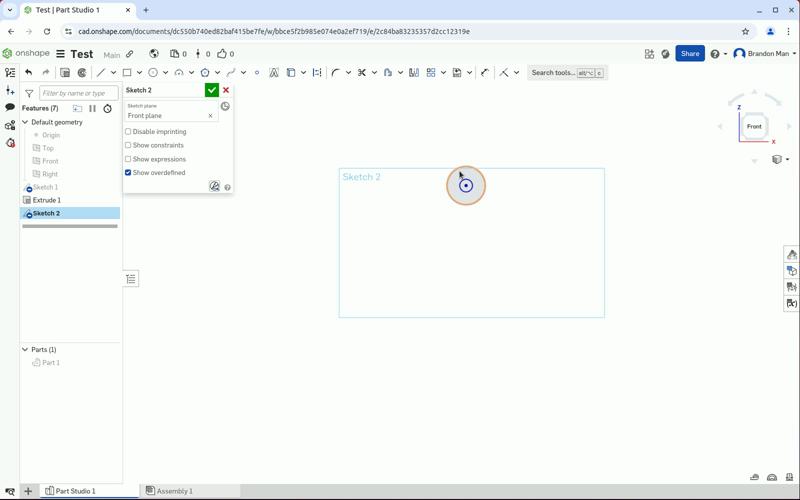
scroll(6)
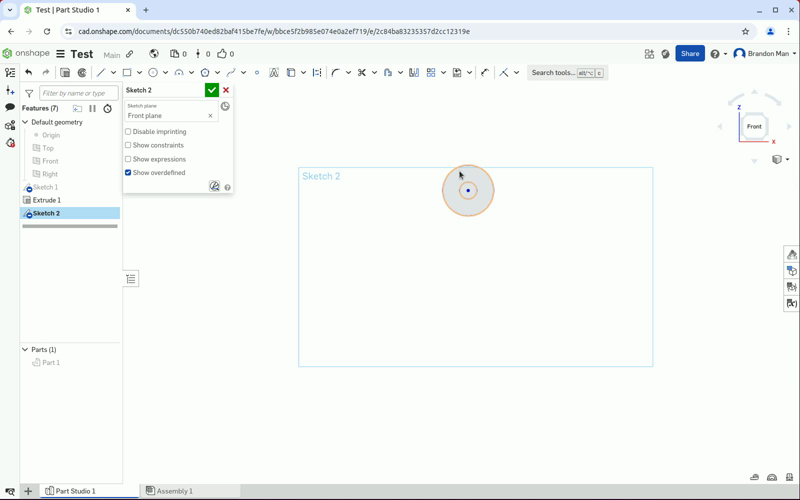
scroll(6)
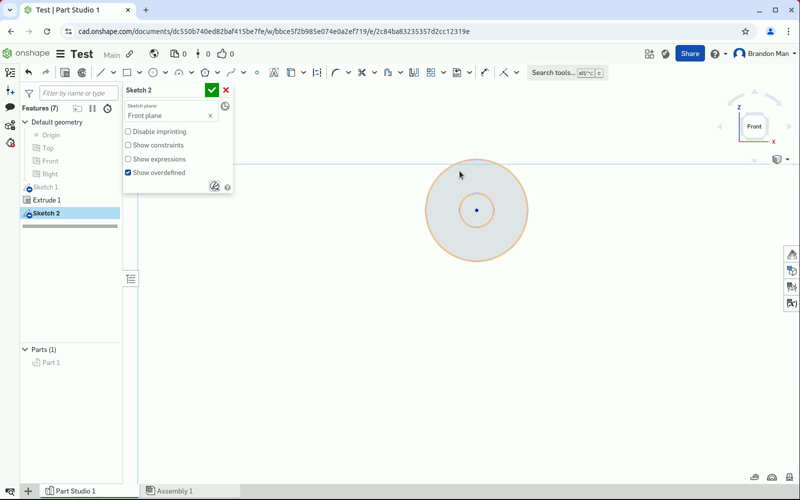
click(459, 170)
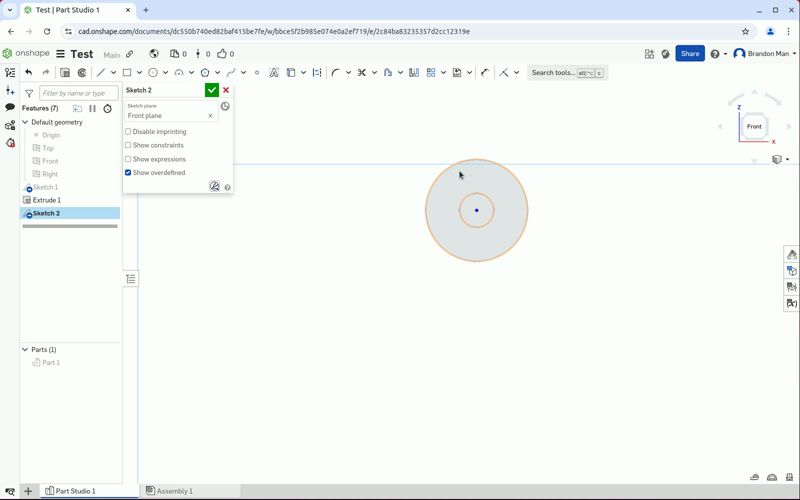
scroll(-6)
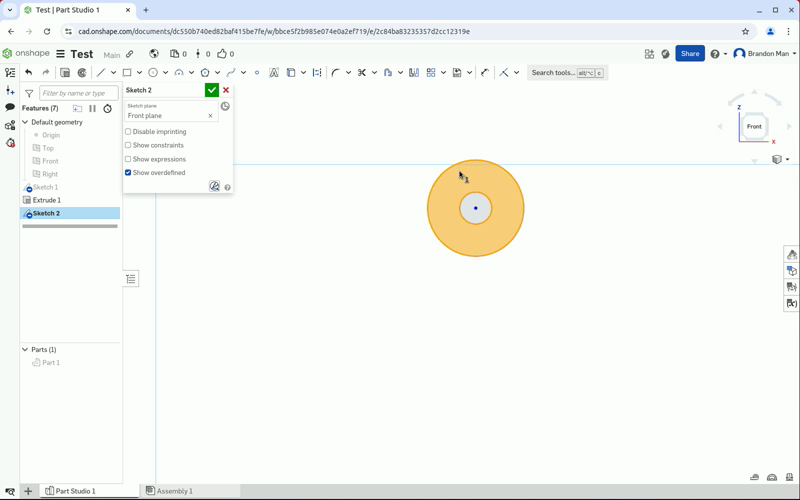
scroll(-6)
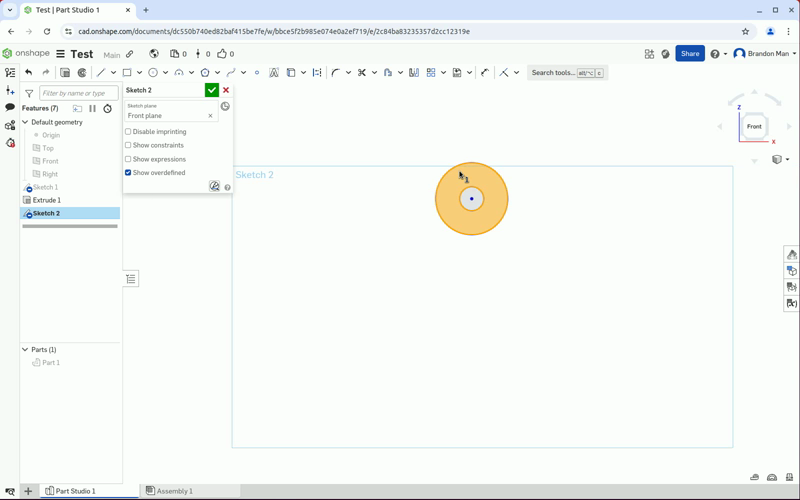
scroll(-6)
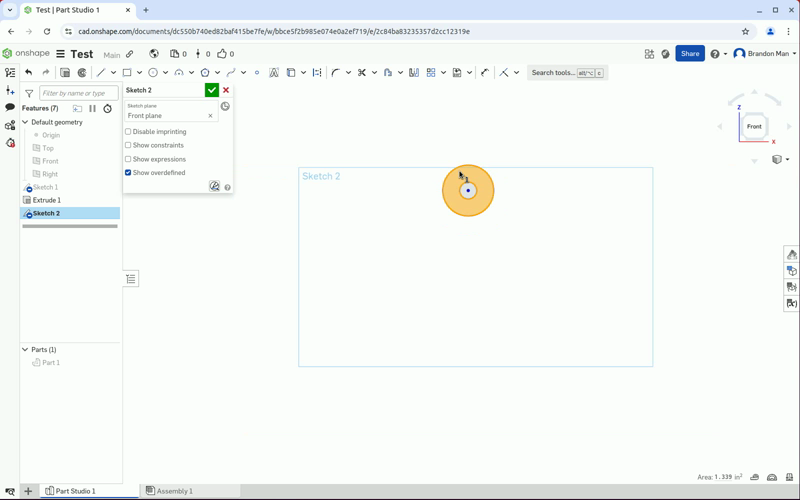
scroll(-6)
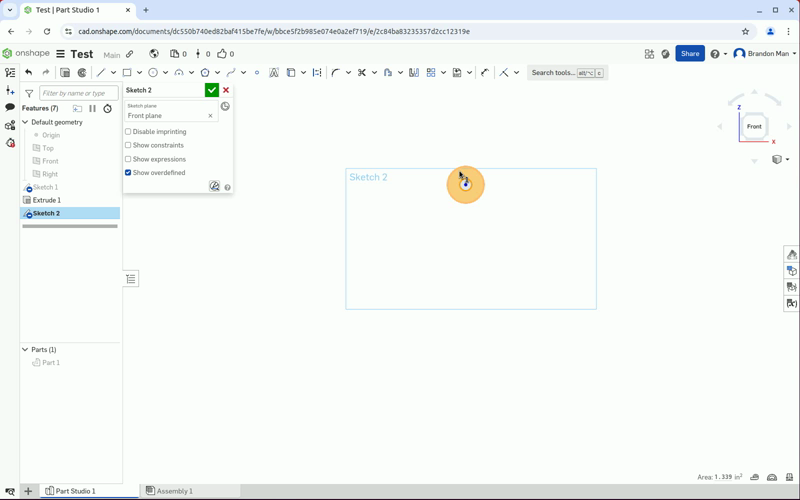
scroll(-6)
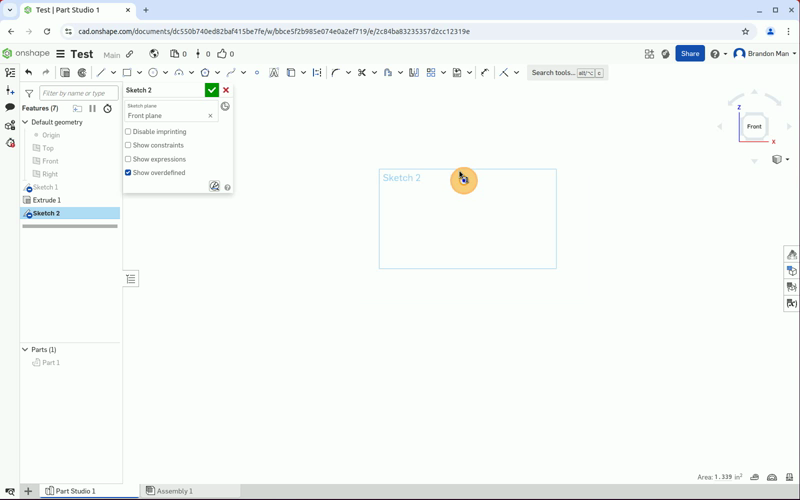
scroll(-6)
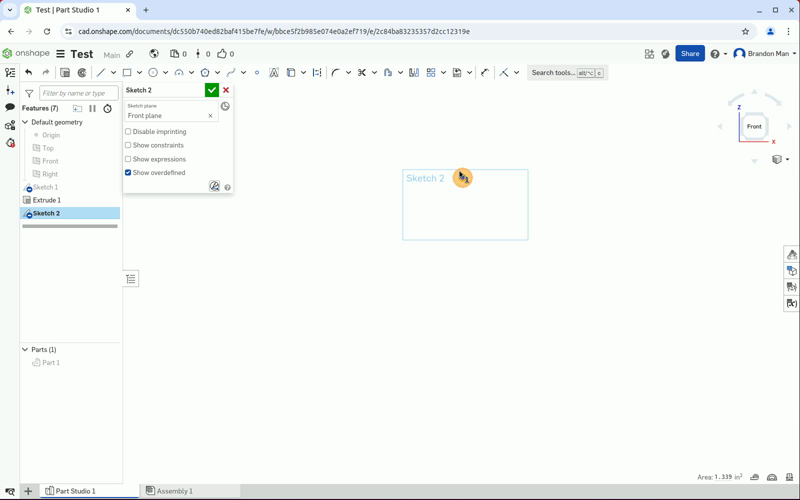
scroll(-6)
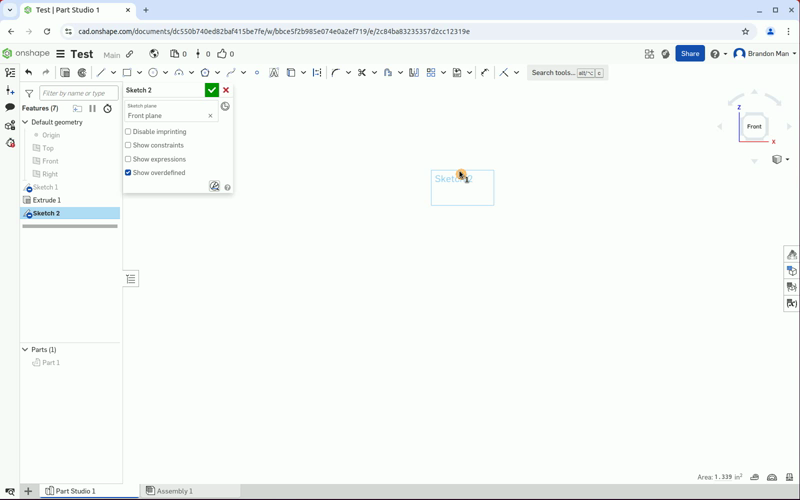
mouse_move(73, 352)
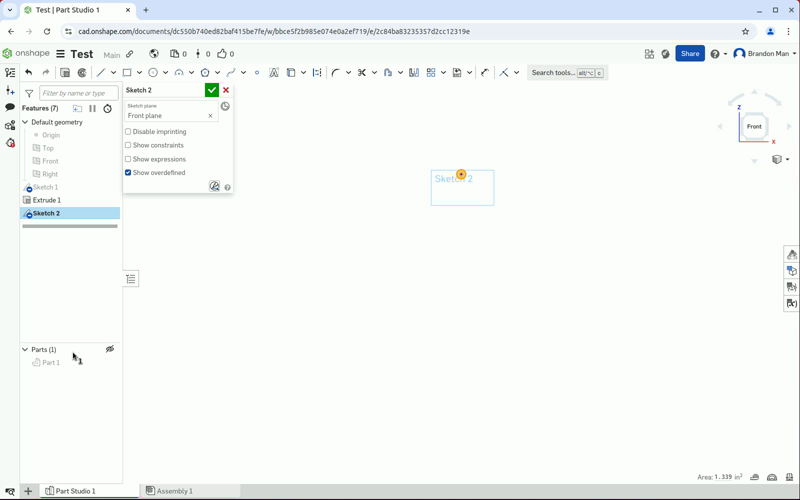
key(shift+y)
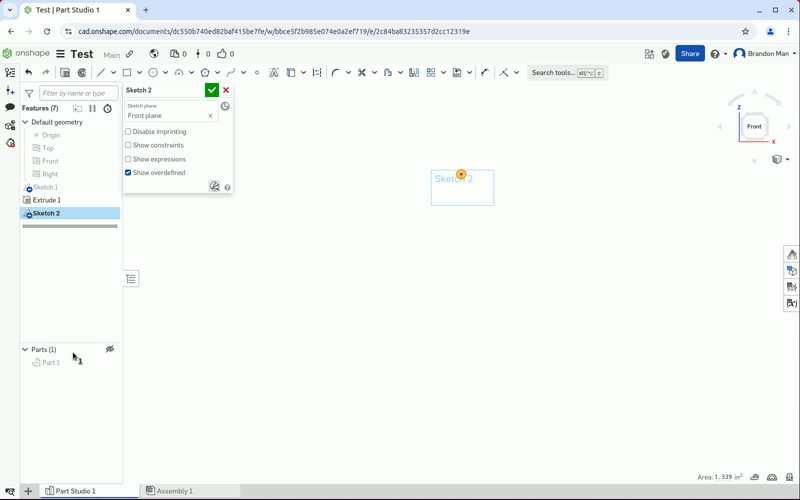
key(shift+e)
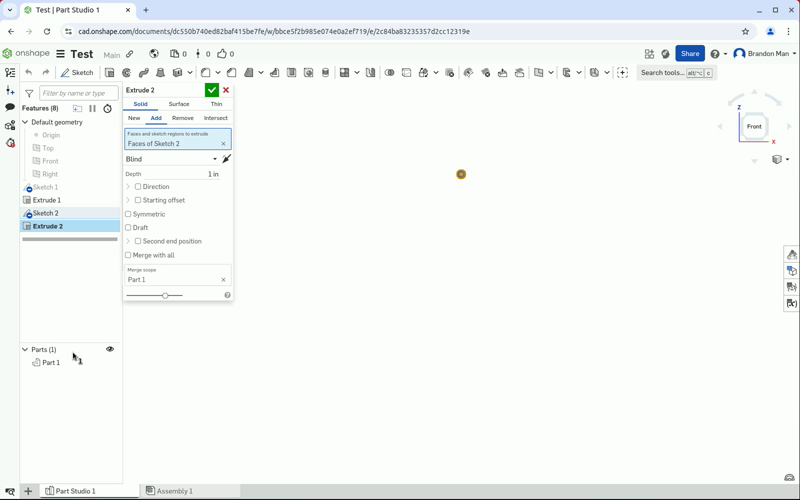
mouse_move(143, 106)
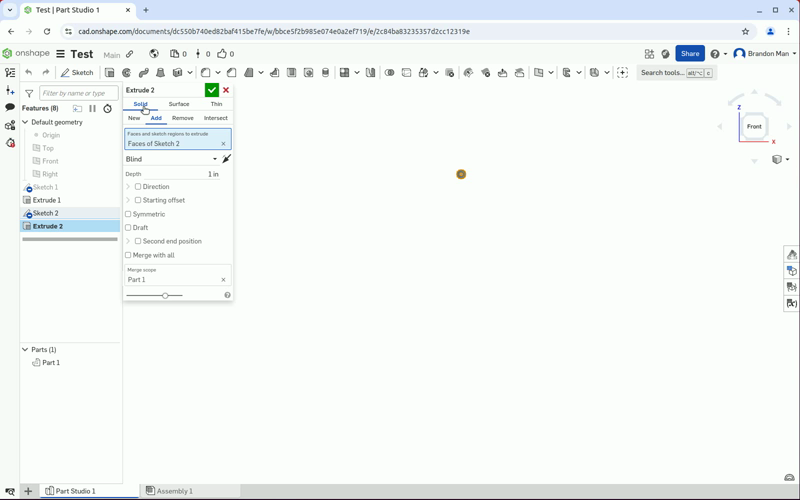
click(143, 106)
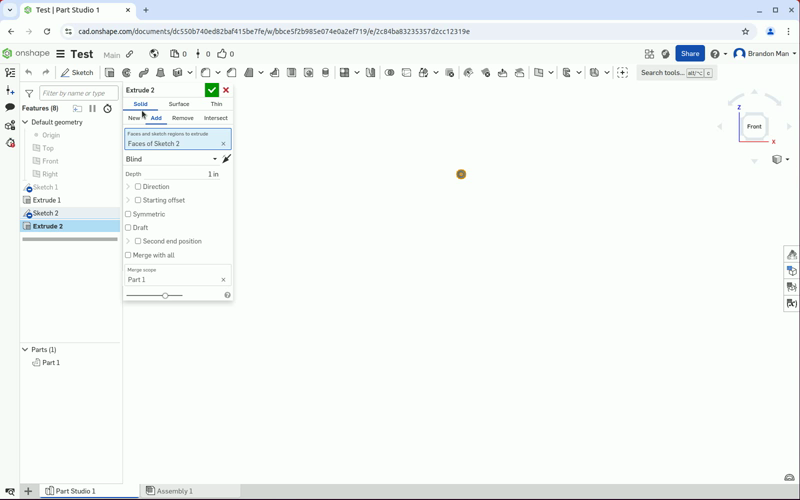
mouse_move(137, 120)
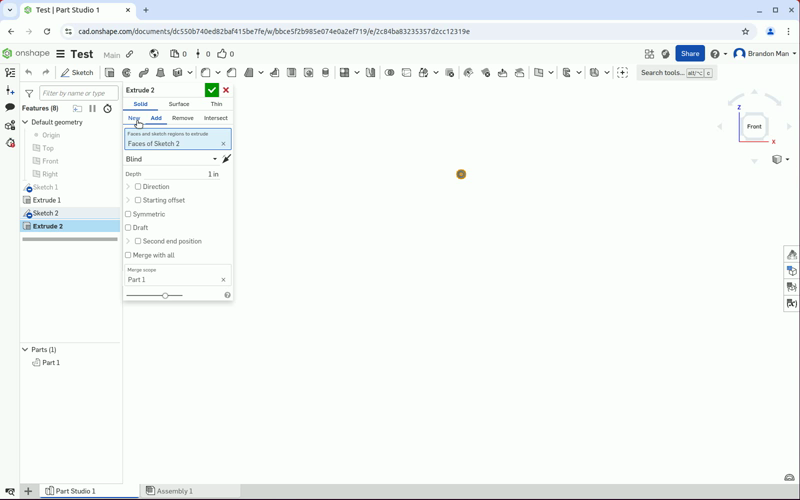
click(137, 120)
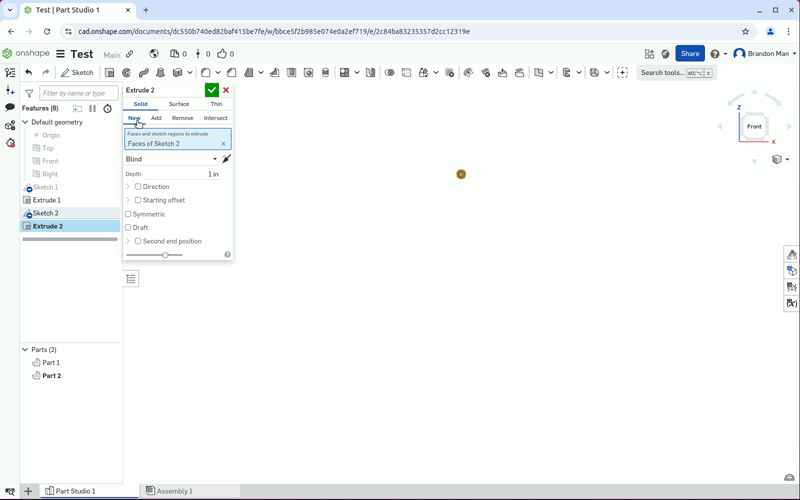
key(tab, 4)
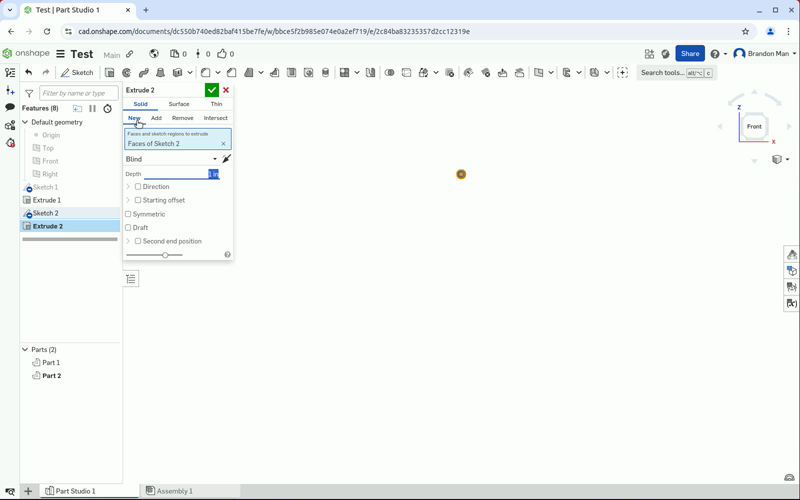
text(-0.241)
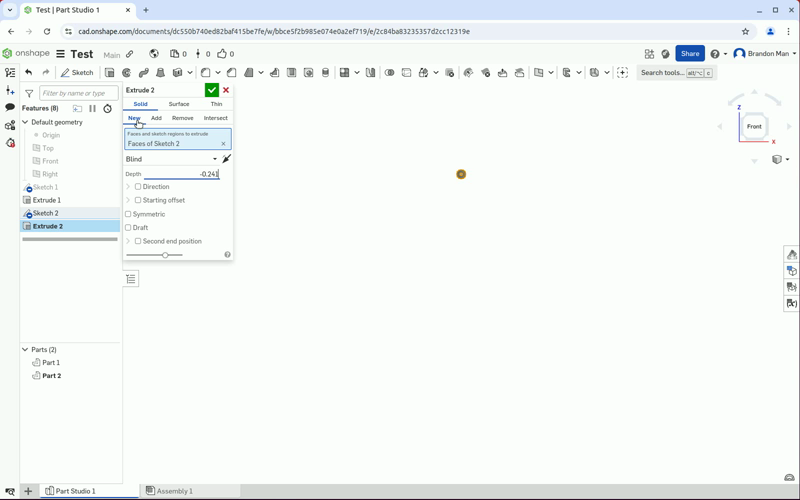
key(enter)
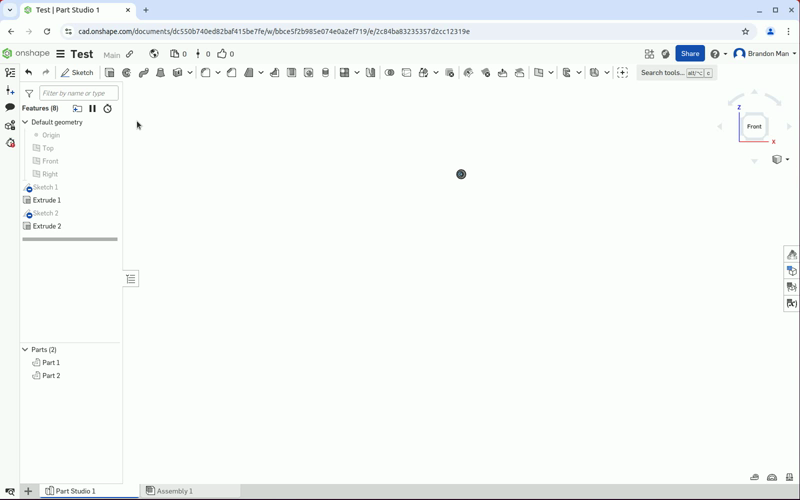
key(shift+h)
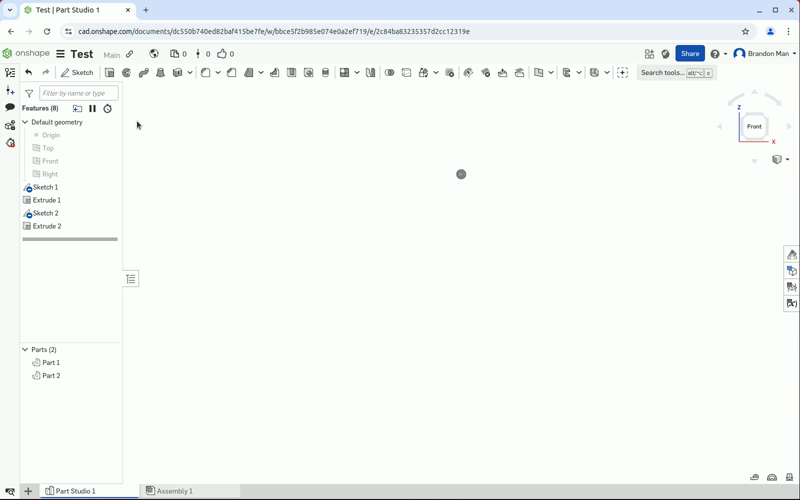
key(shift+h)
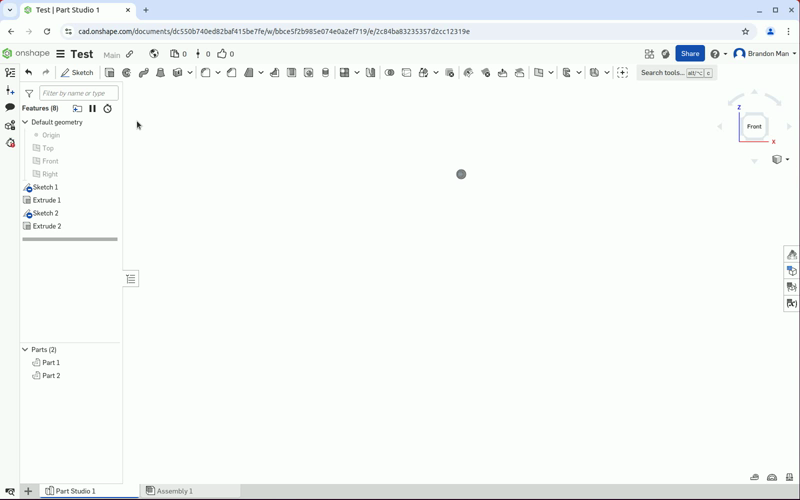
key(shift+7)
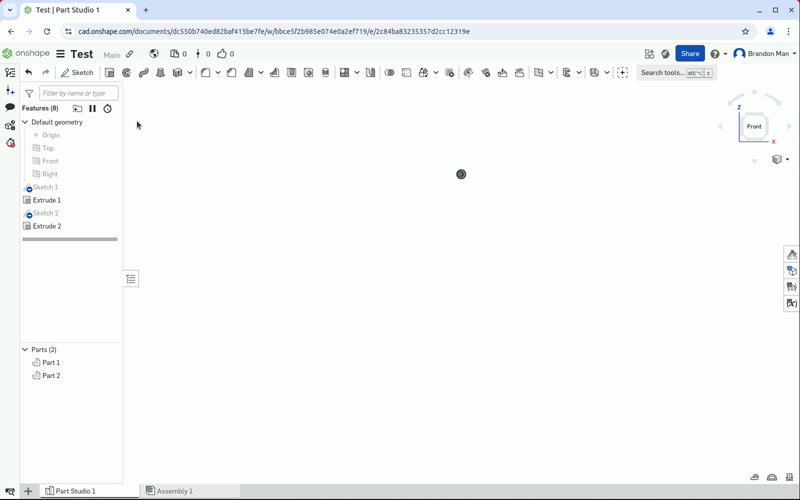
key(left, 2)
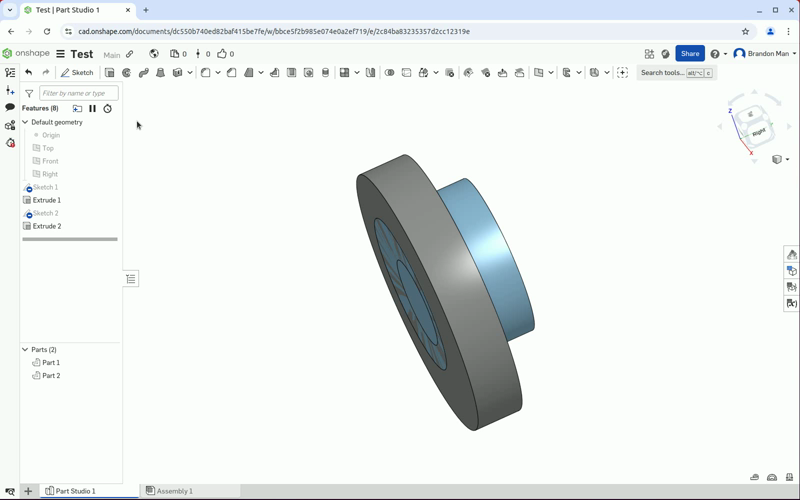
key(down, 2)
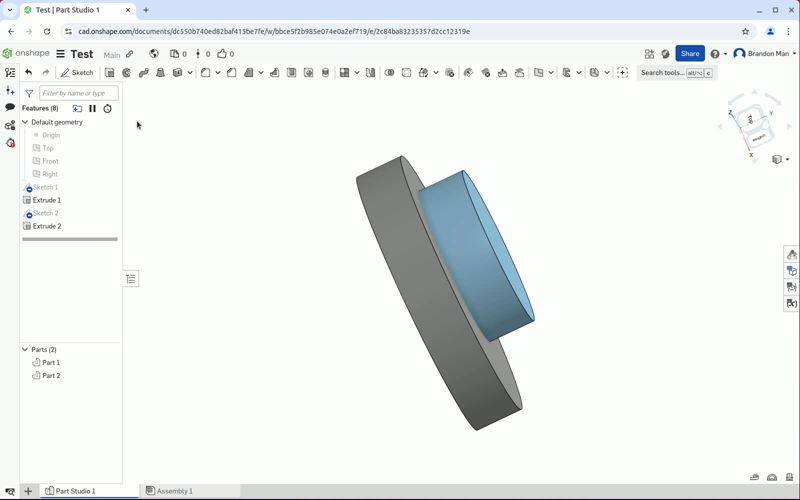
key(up, 2)
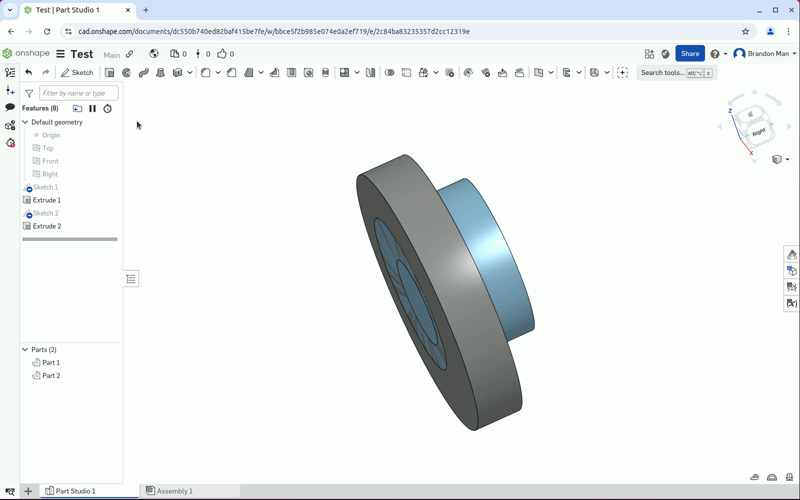
key(right, 2)
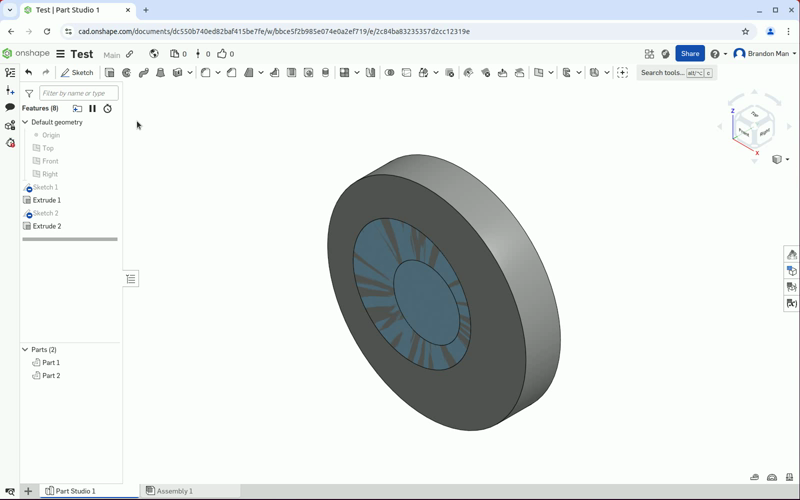
mouse_move(73, 189)
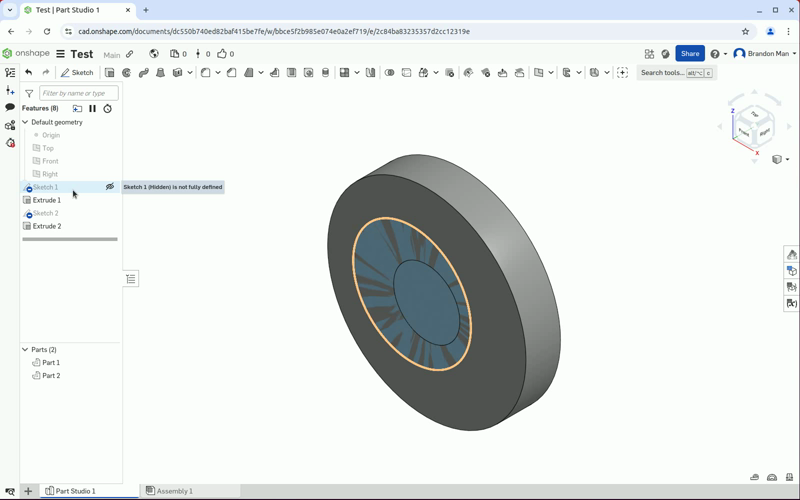
click(73, 189)